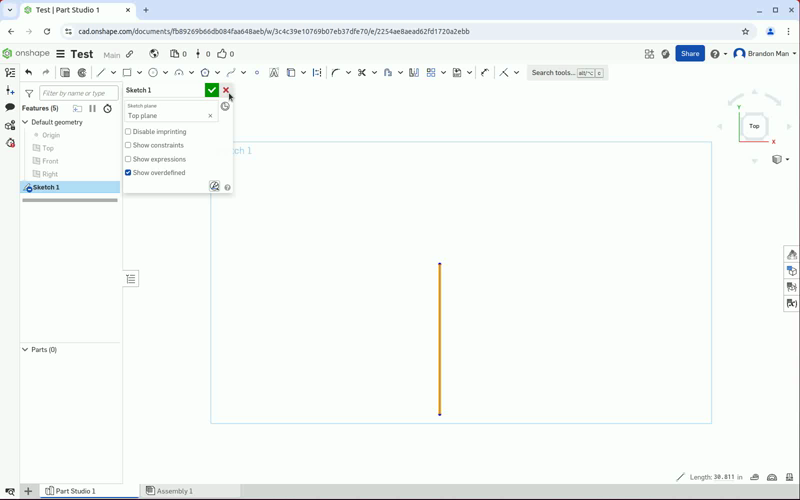
key(shift+h)
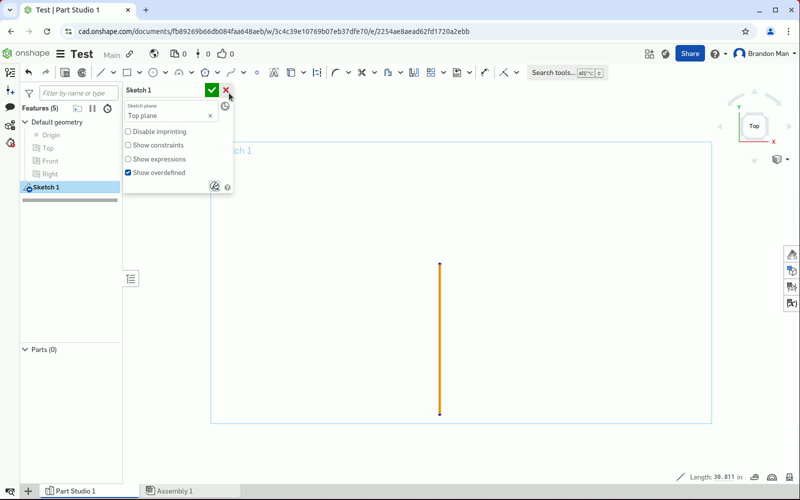
key(shift+s)
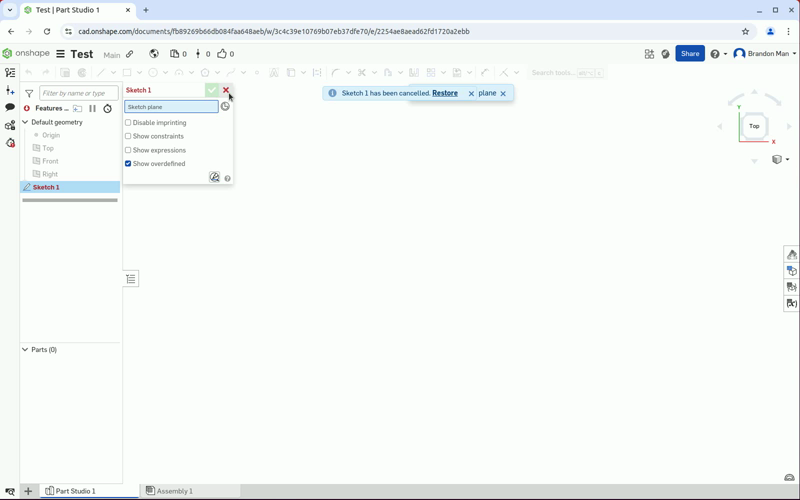
mouse_move(73, 150)
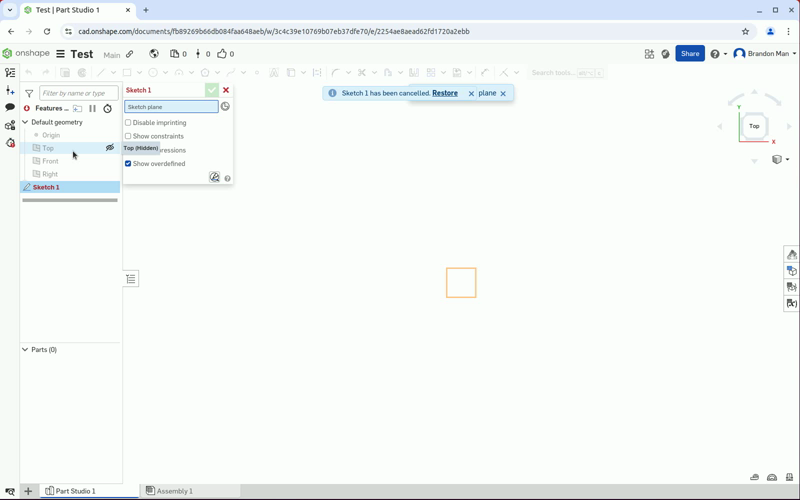
click(73, 150)
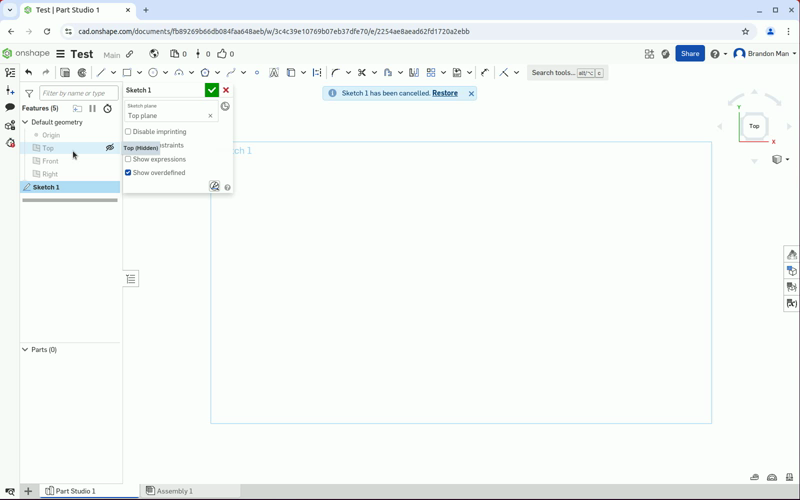
mouse_move(73, 352)
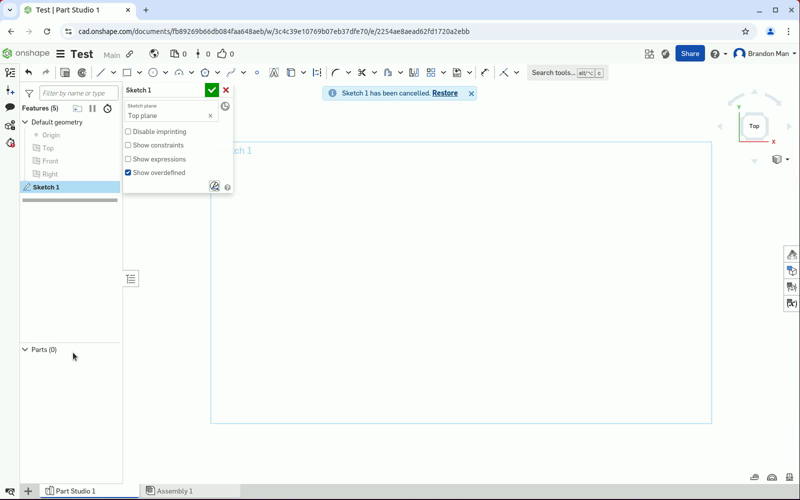
key(y)
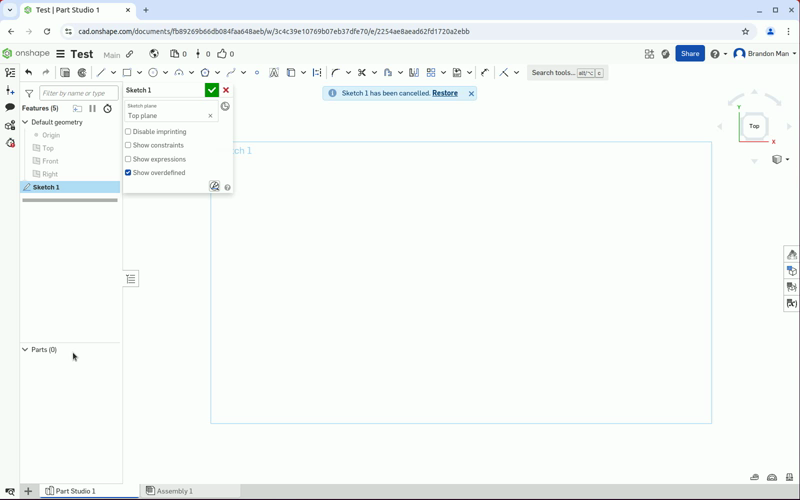
key(c)
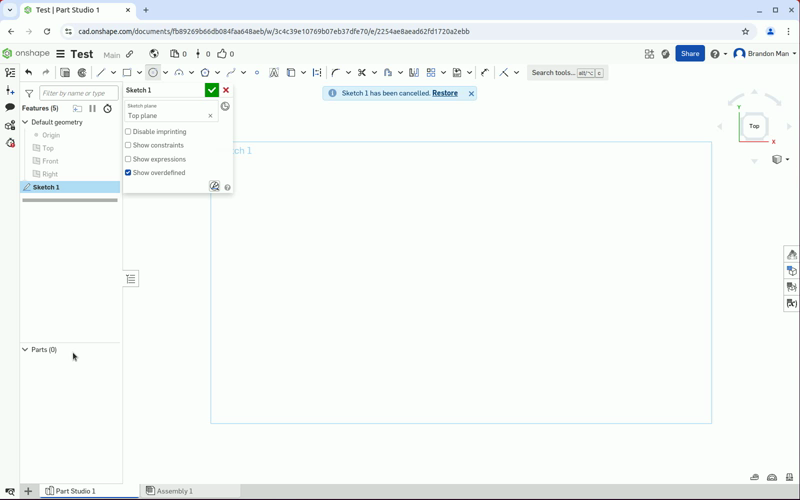
key_down(shift)
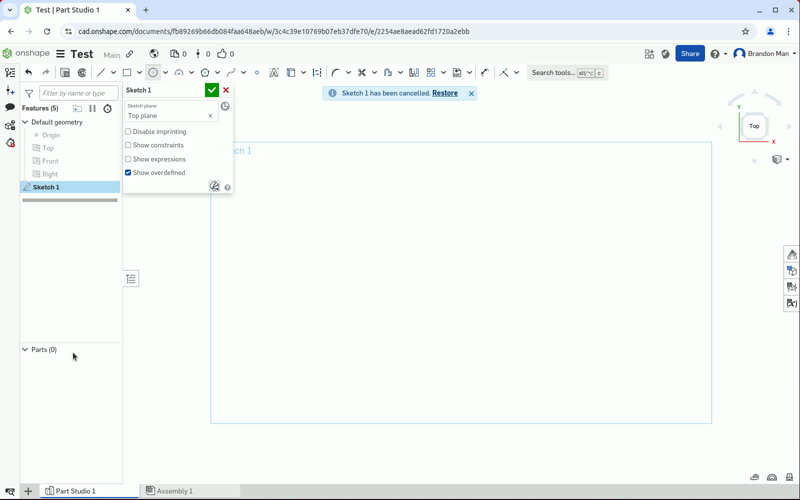
mouse_move(461, 282)
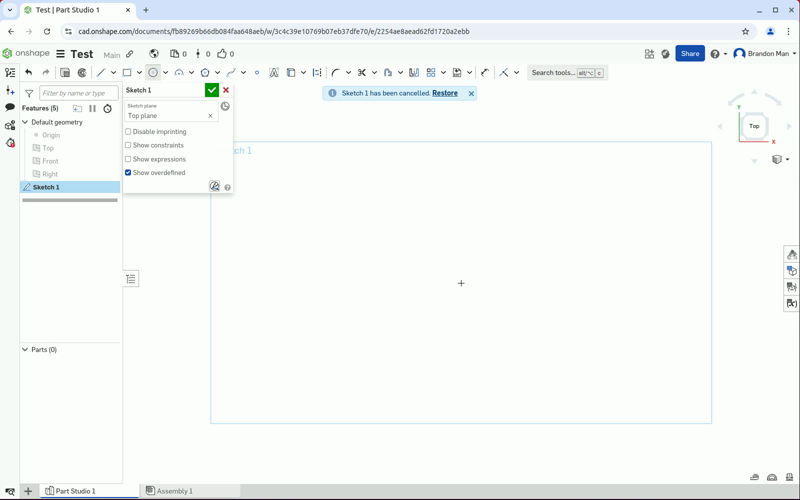
click(461, 282)
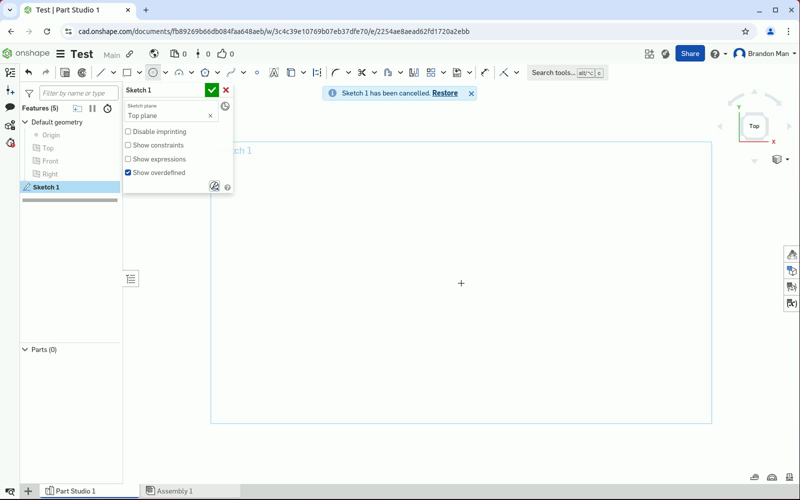
key_up(shift)
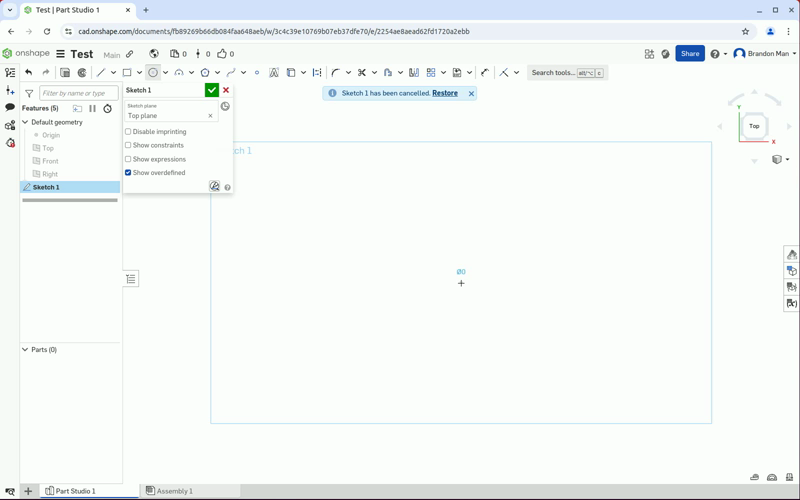
mouse_move(519, 282)
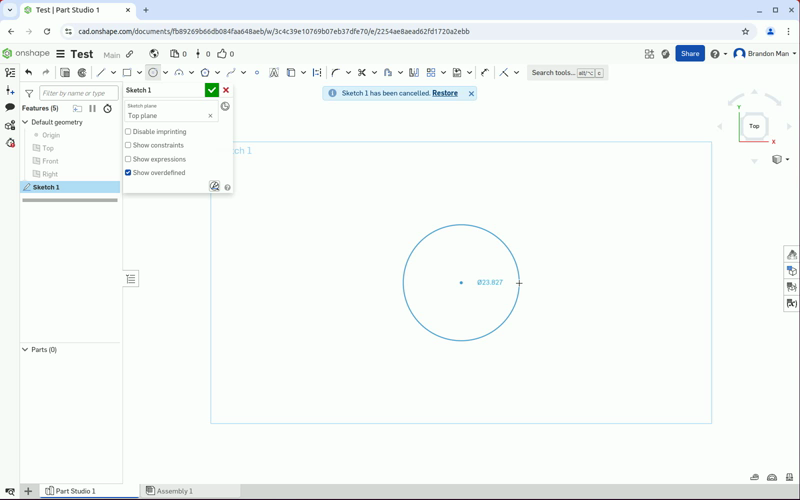
click(519, 282)
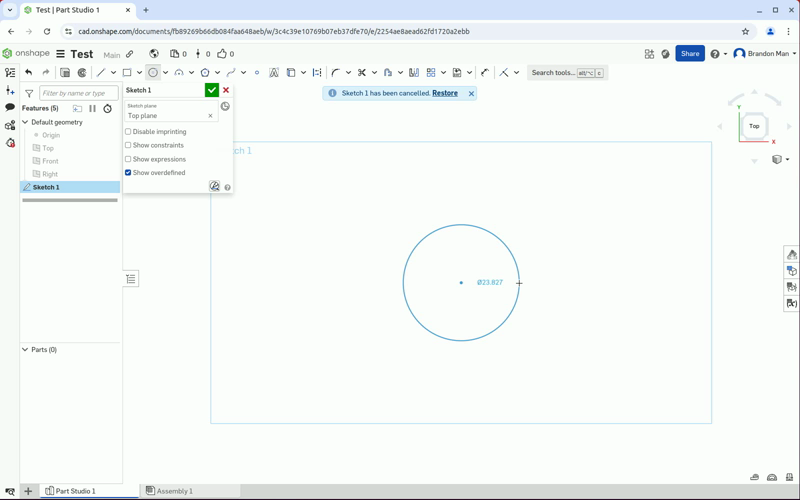
key(esc)
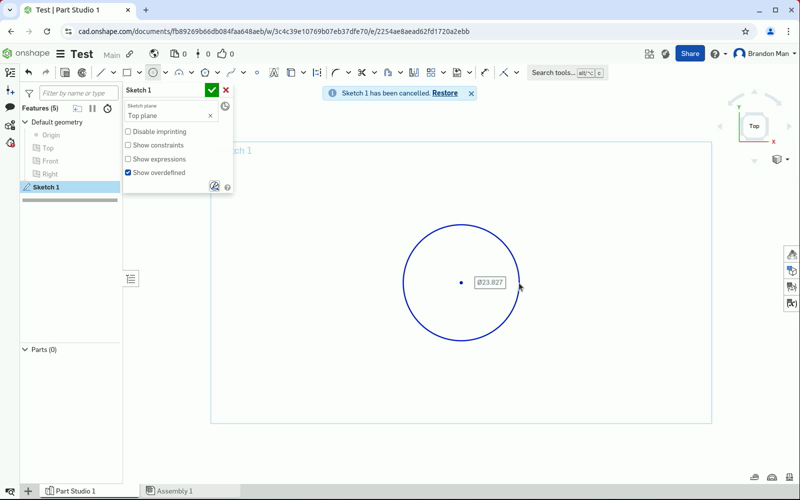
mouse_move(491, 296)
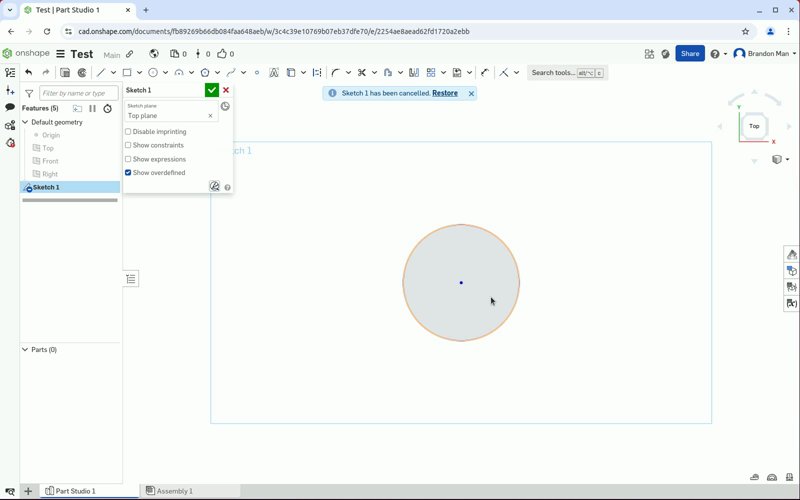
click(491, 296)
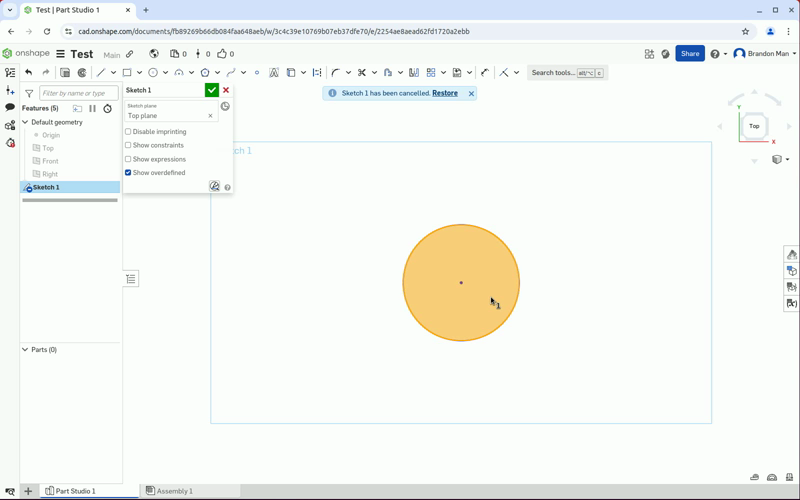
mouse_move(73, 352)
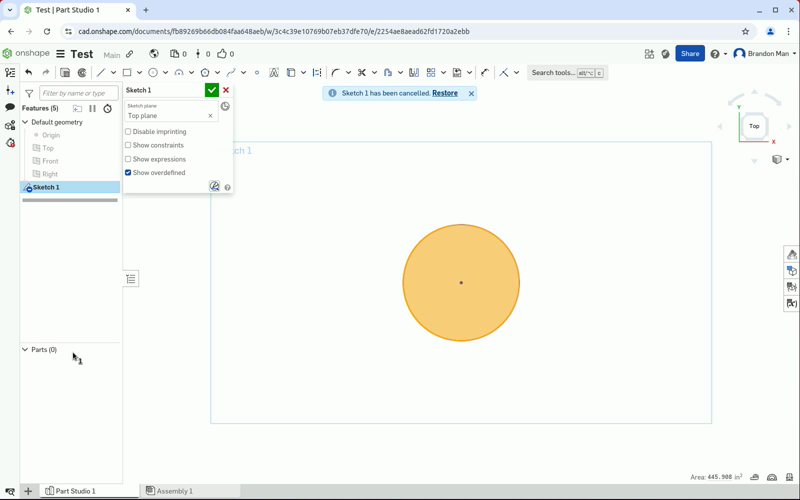
key(shift+y)
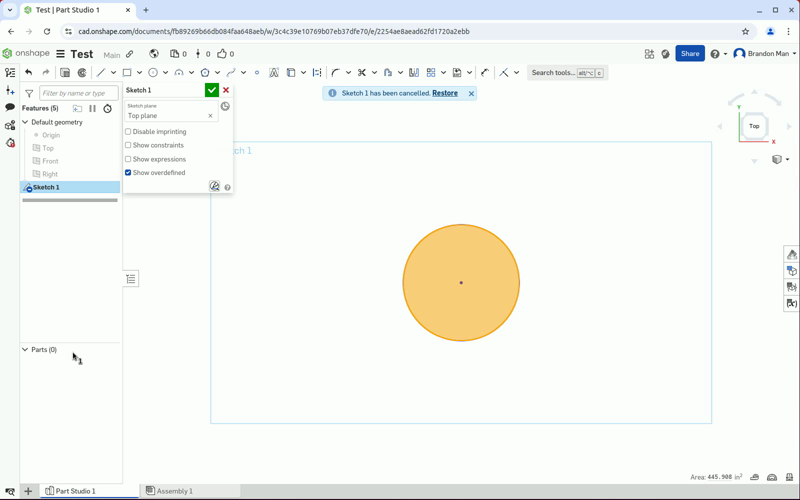
key(shift+e)
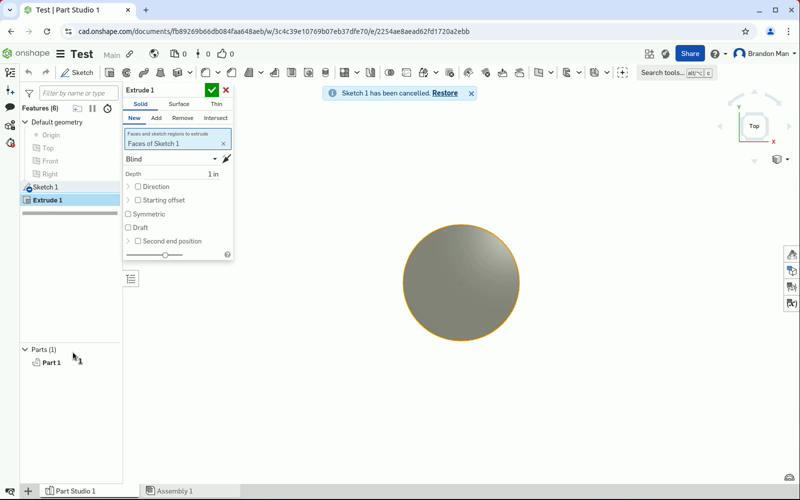
mouse_move(143, 106)
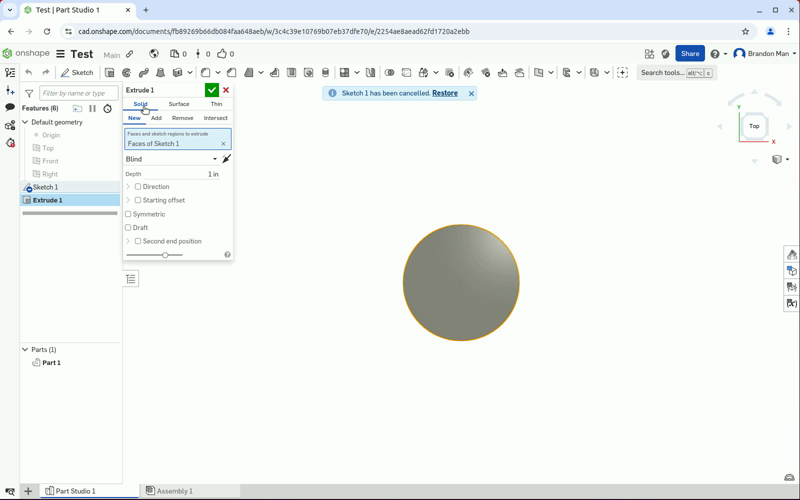
click(143, 106)
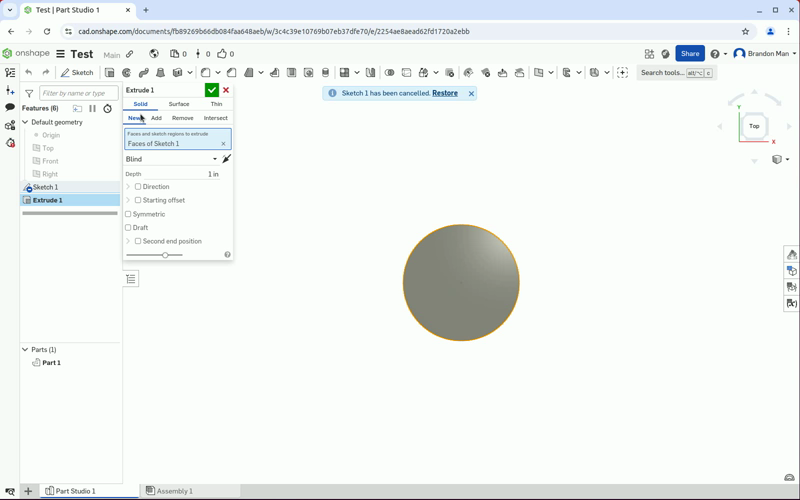
mouse_move(137, 120)
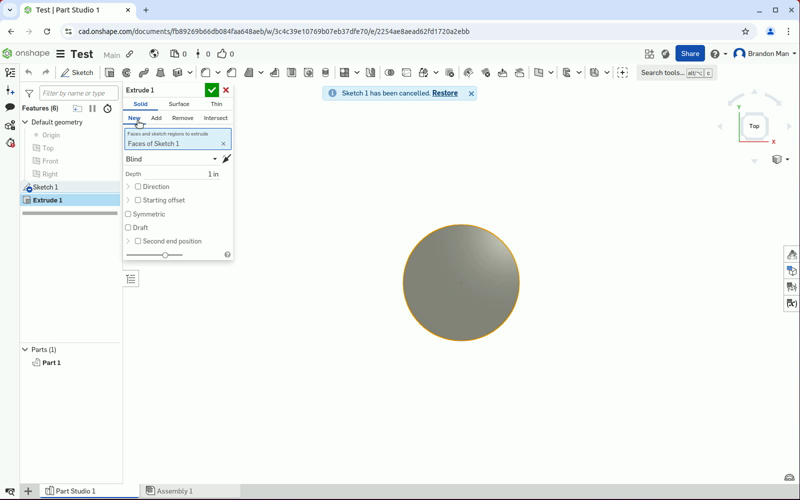
click(137, 120)
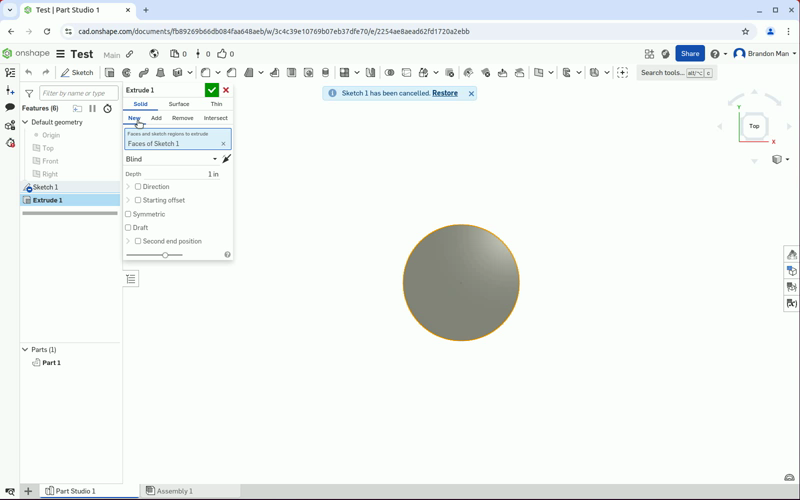
key(tab, 4)
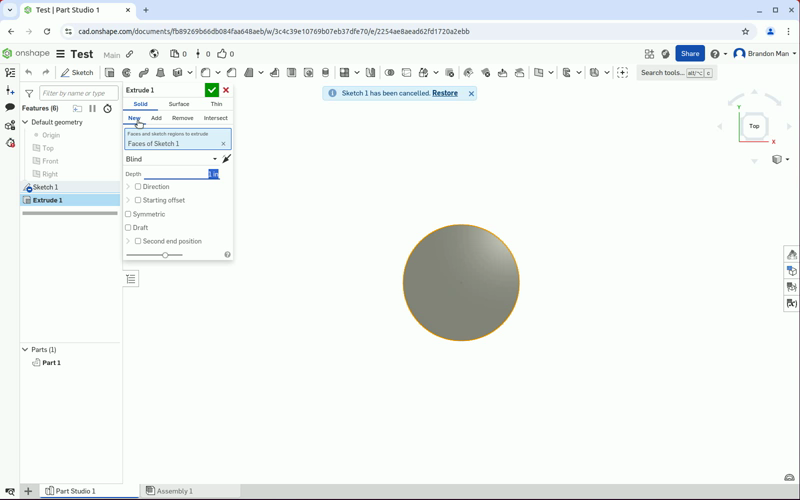
text(23.108)
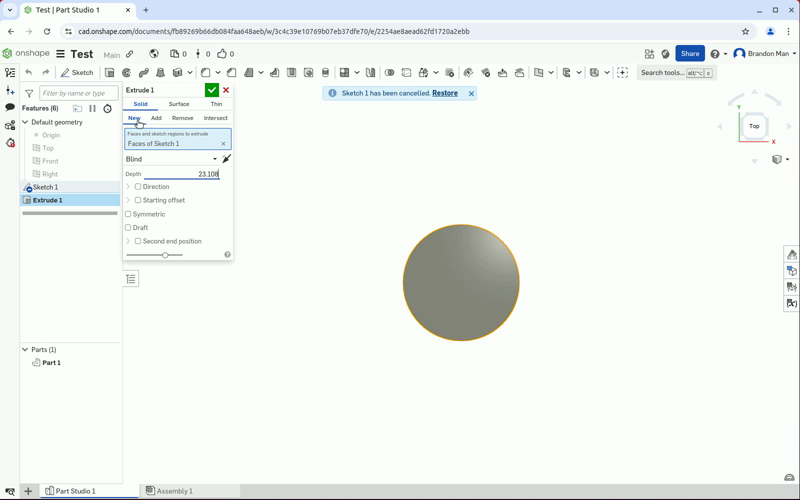
key(enter)
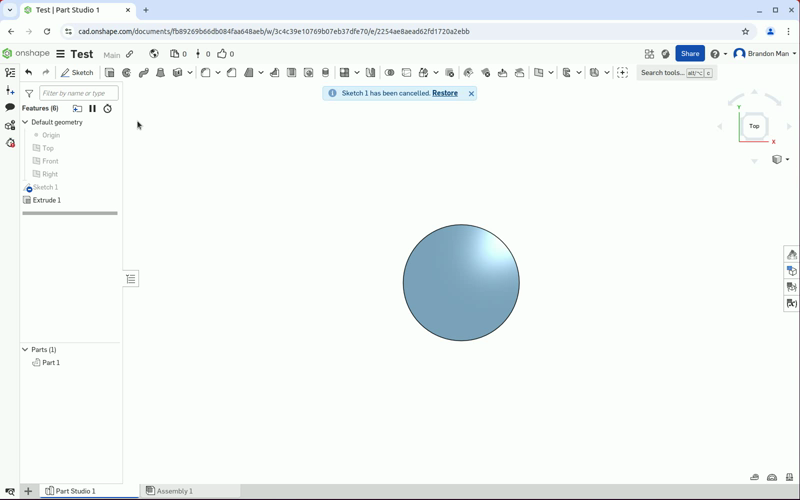
key(shift+h)
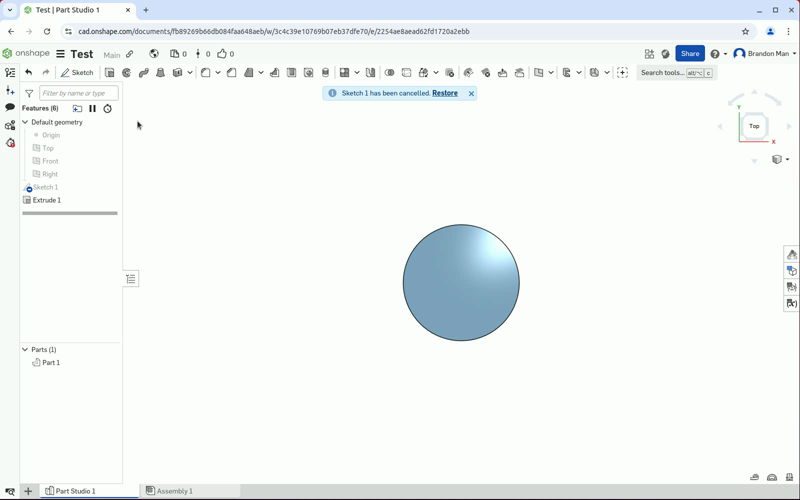
key(shift+h)
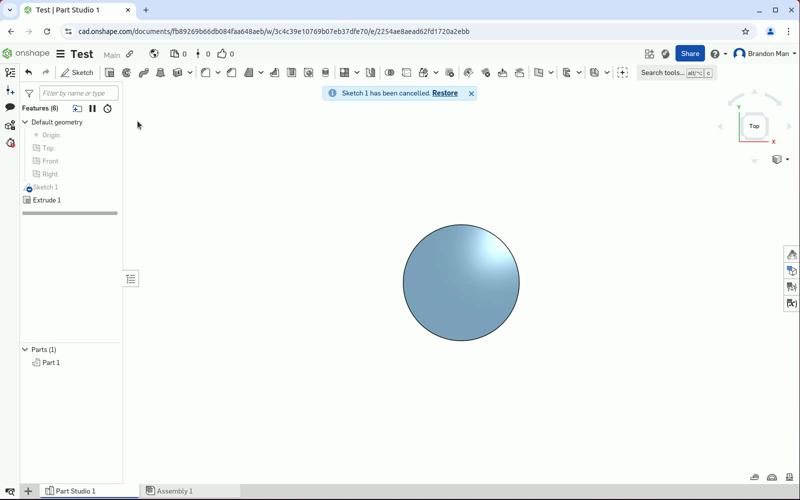
mouse_move(73, 189)
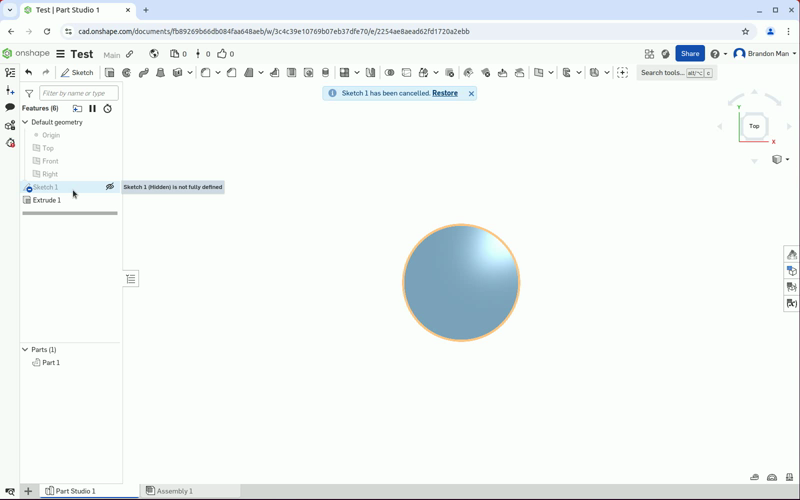
click(73, 189)
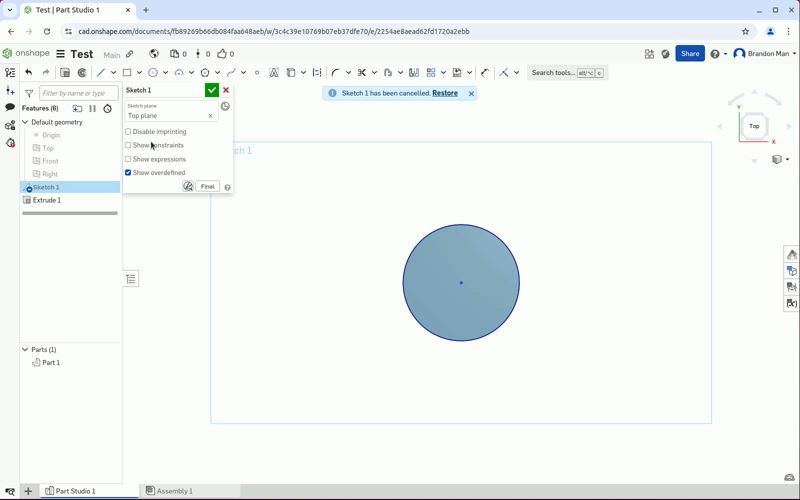
mouse_move(229, 92)
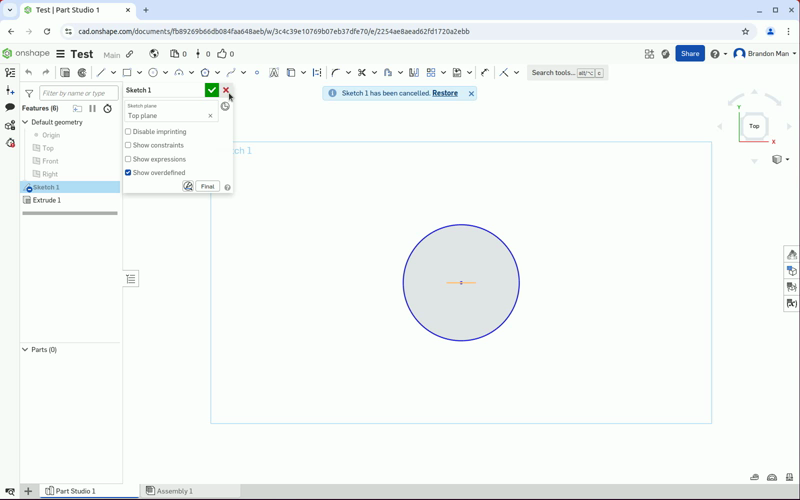
click(229, 92)
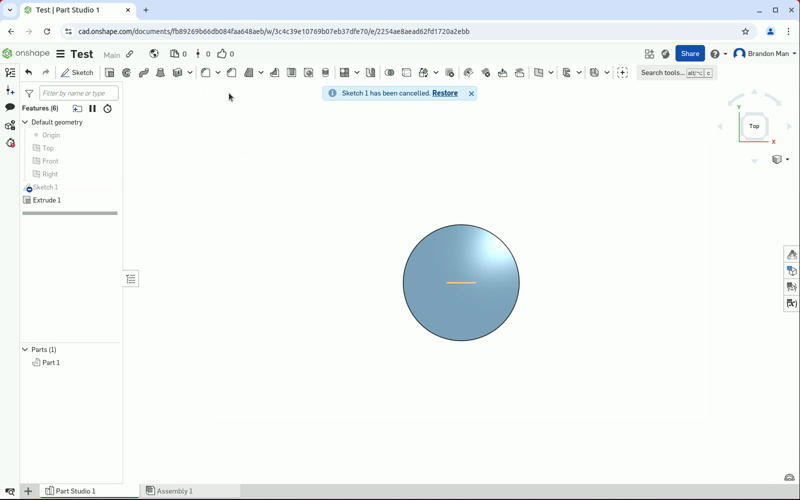
mouse_move(541, 75)
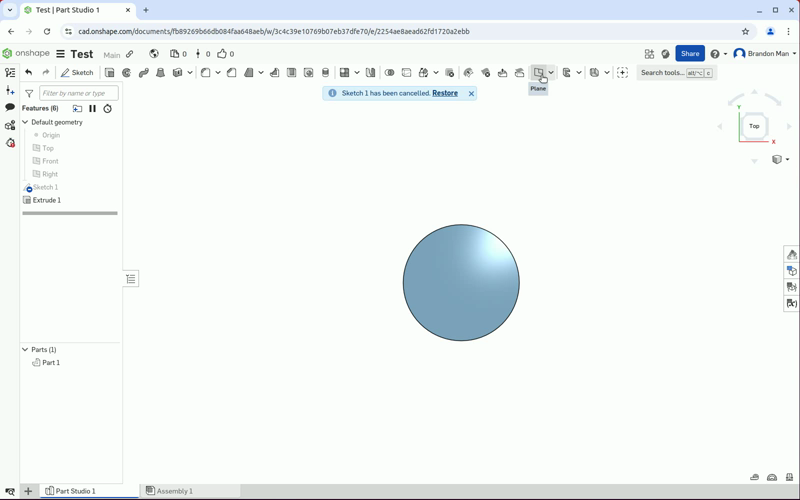
click(541, 75)
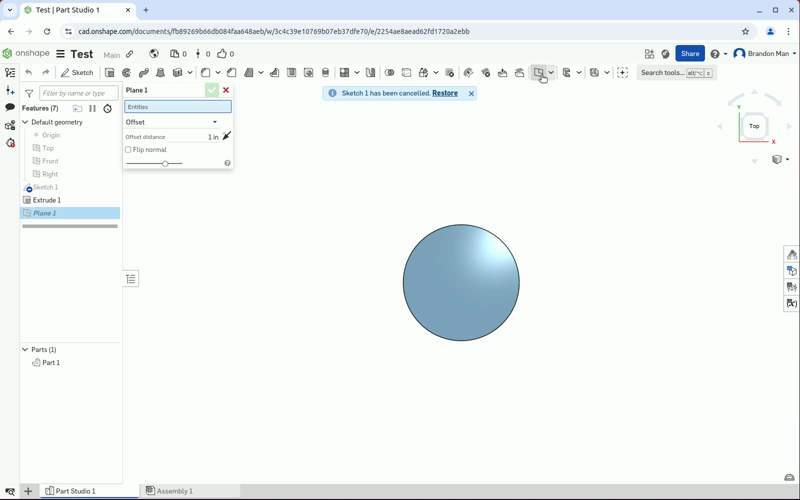
mouse_move(73, 150)
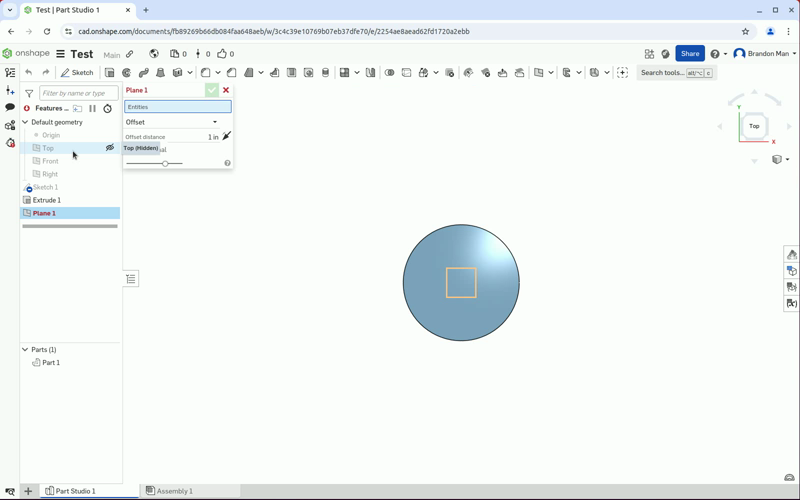
click(73, 150)
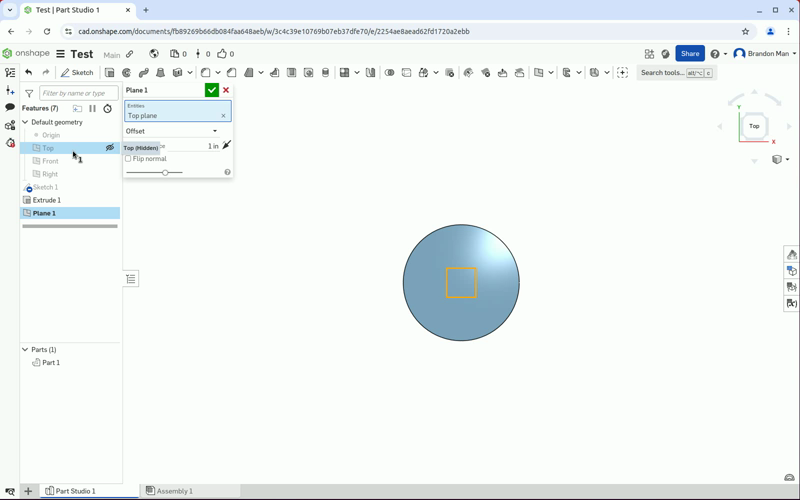
key(tab, 2)
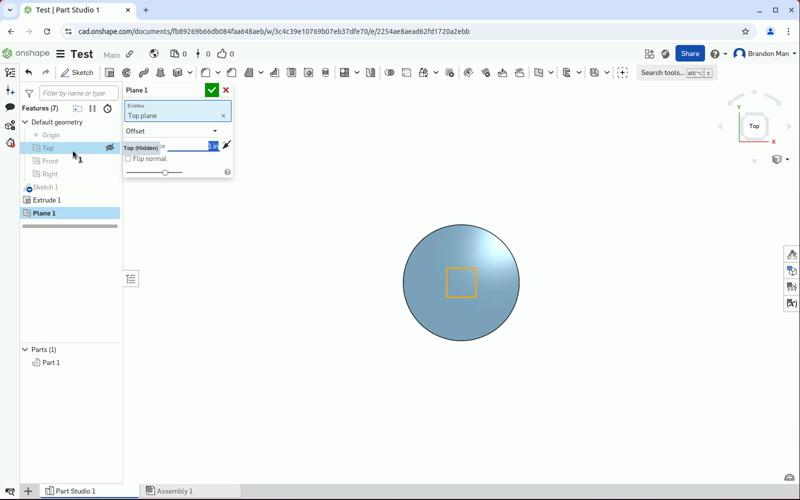
text(23.108)
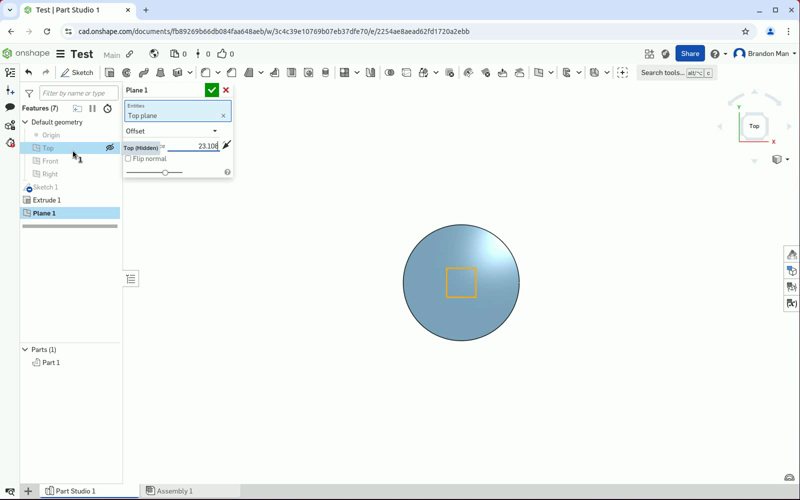
key(enter, 2)
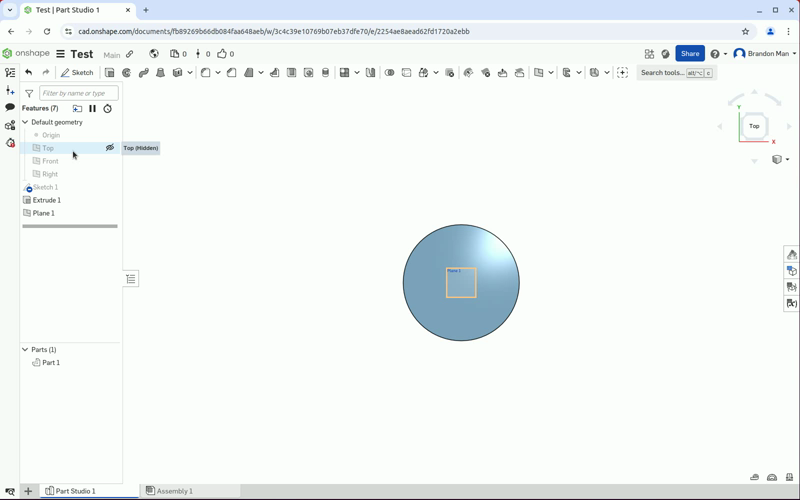
key(shift+s)
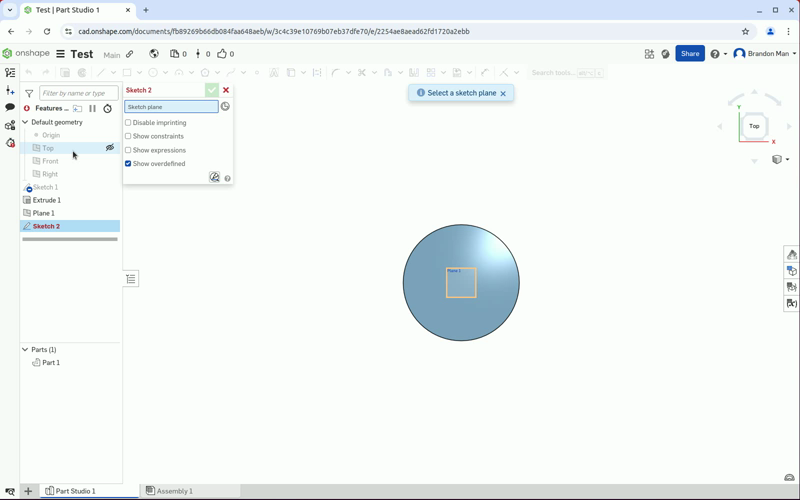
mouse_move(73, 215)
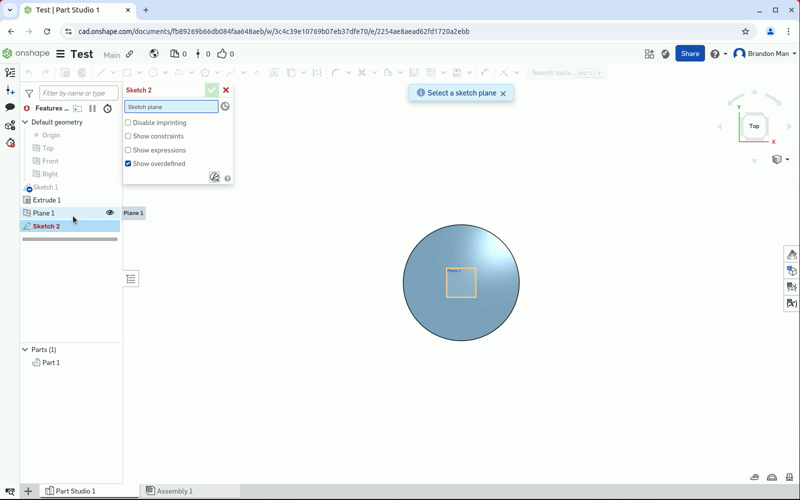
click(73, 215)
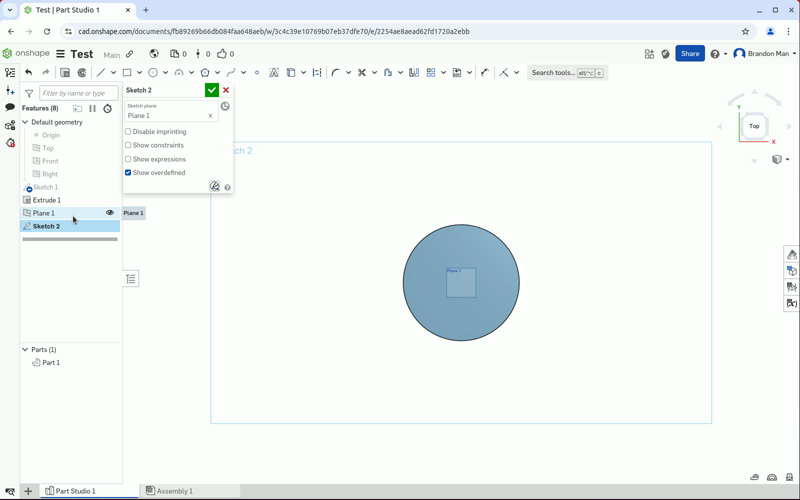
mouse_move(73, 352)
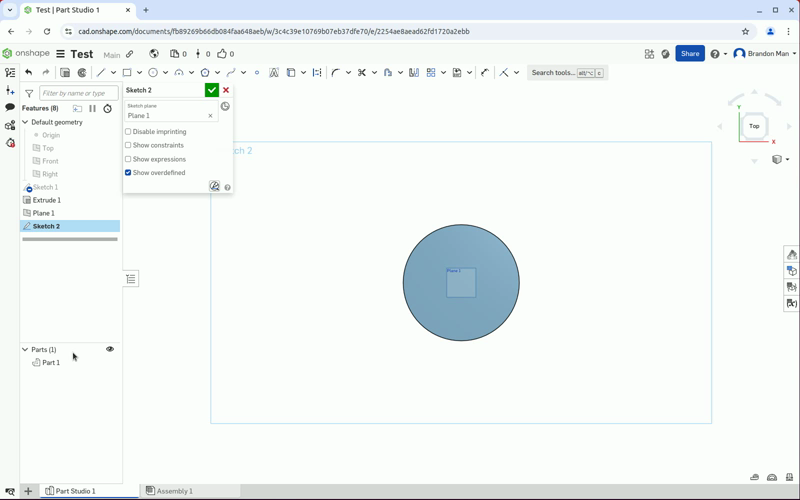
key(y)
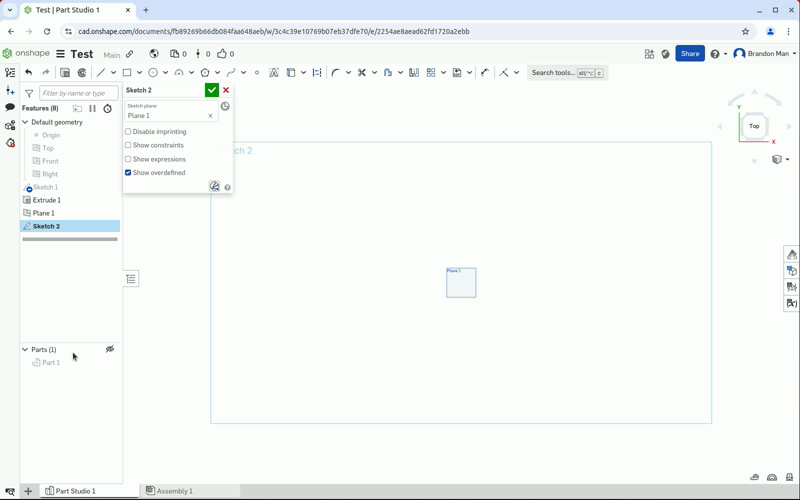
key(l)
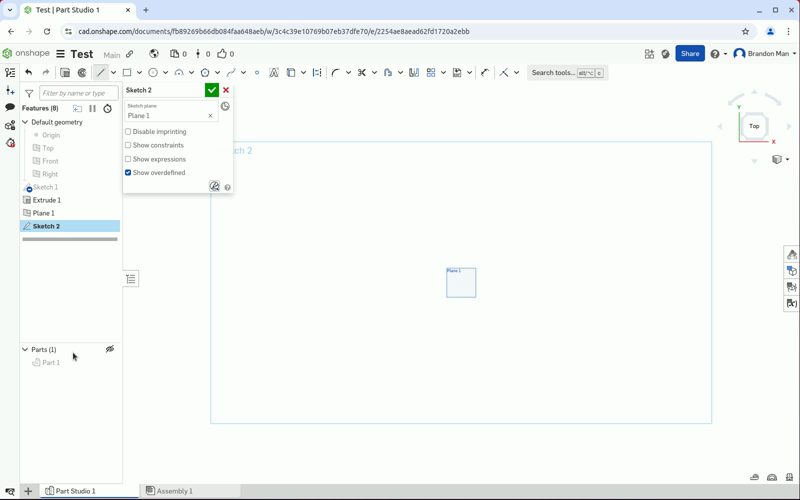
key_down(shift)
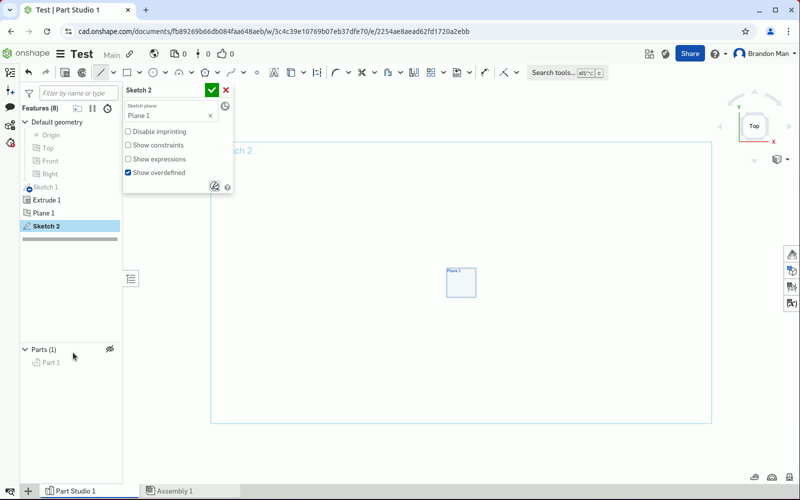
mouse_move(404, 282)
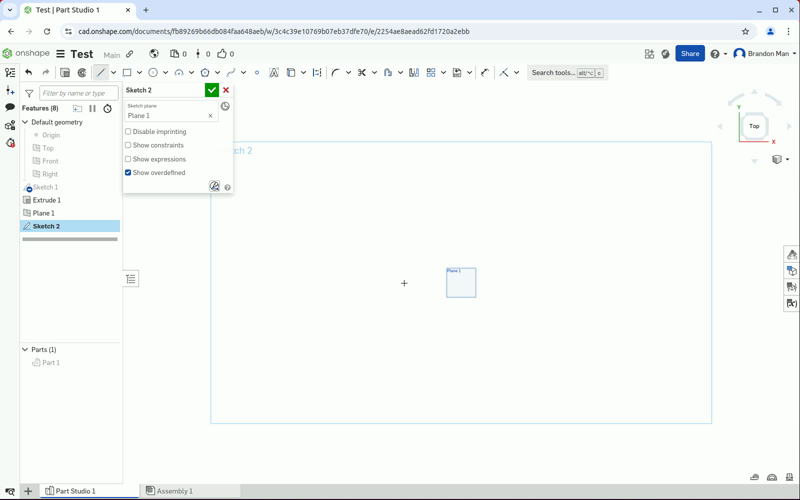
click(404, 282)
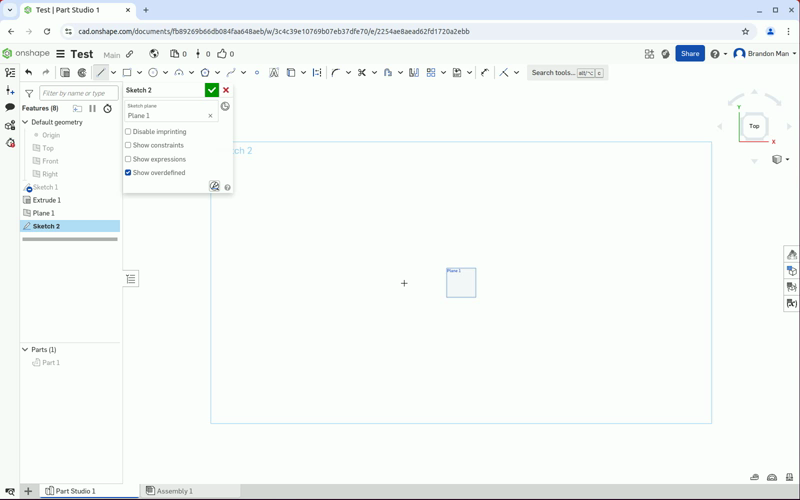
key_up(shift)
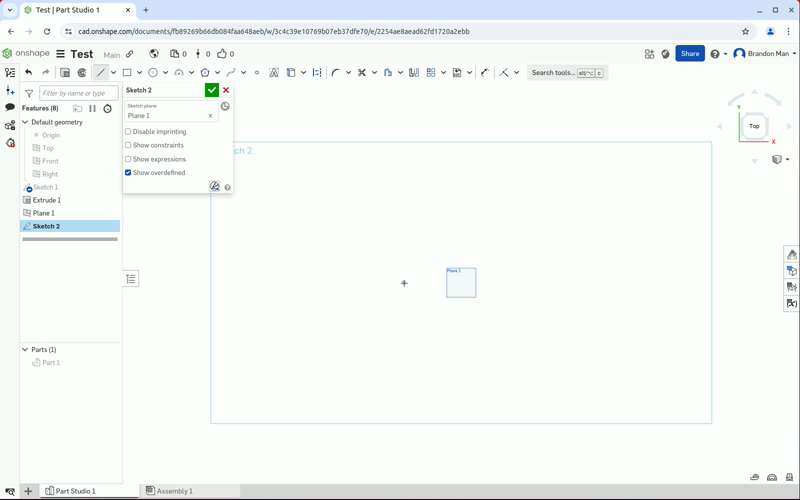
key_down(shift)
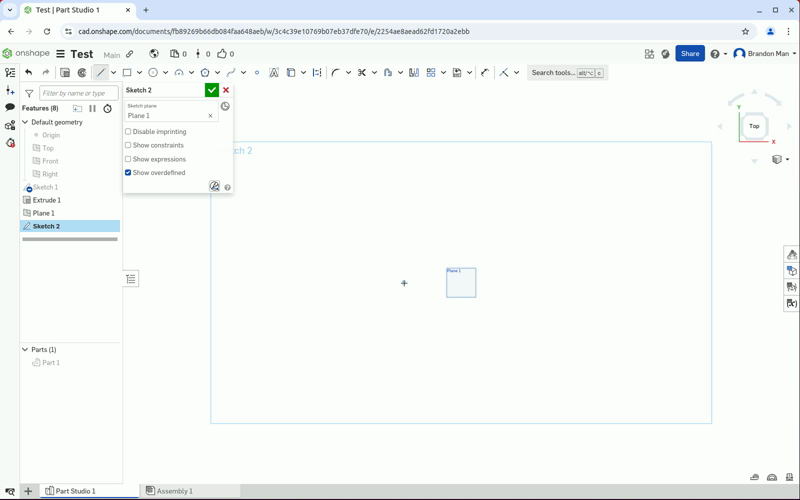
mouse_move(434, 282)
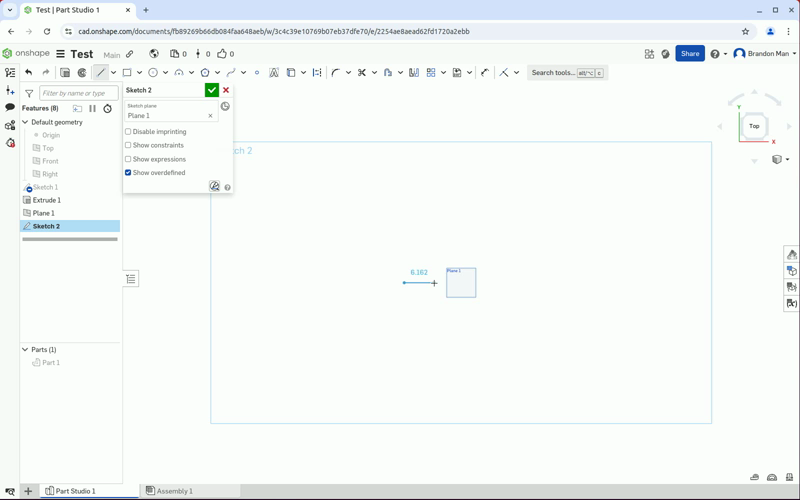
mouse_move(432, 330)
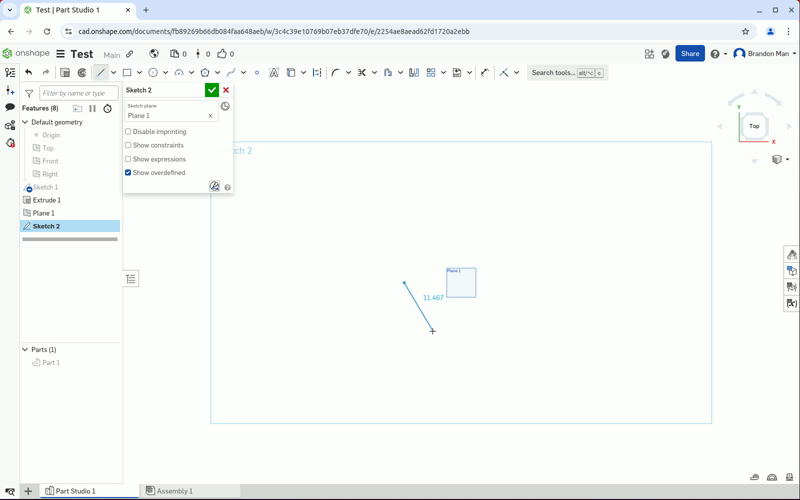
click(432, 330)
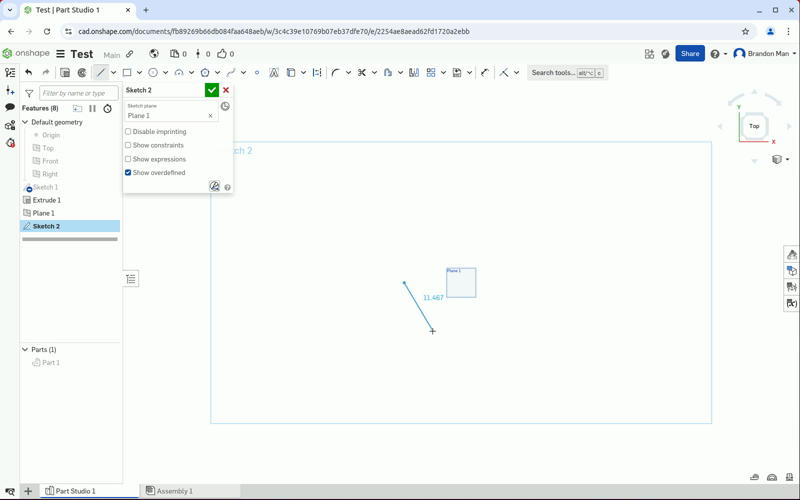
key_up(shift)
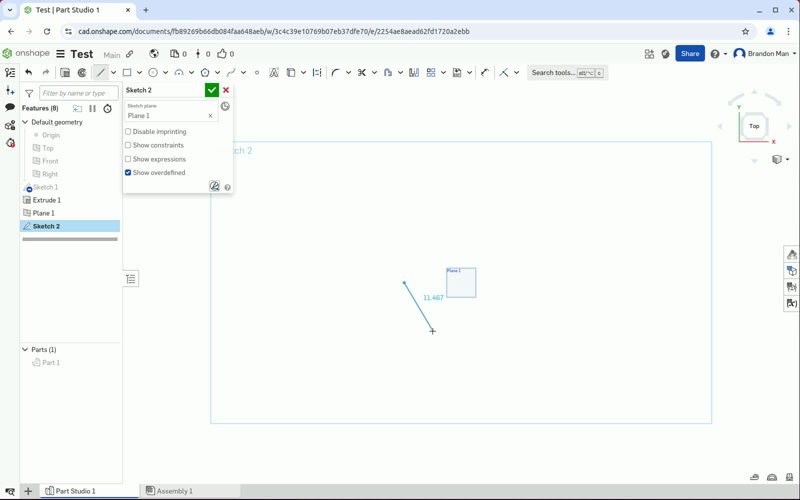
key_down(shift)
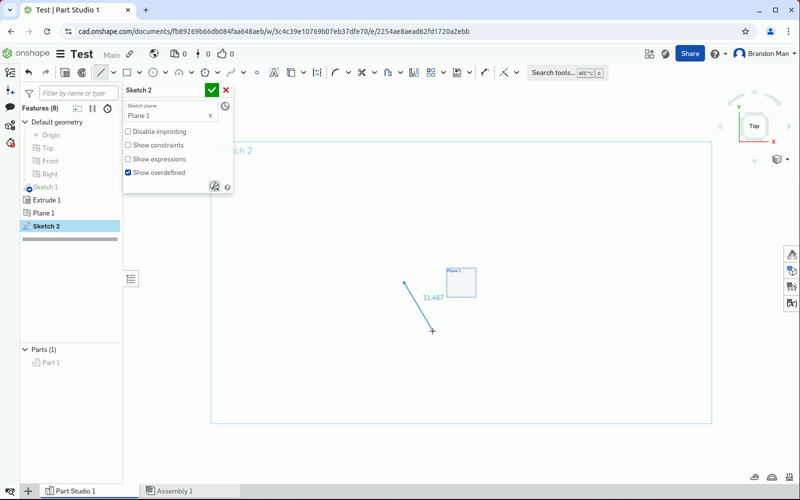
mouse_move(462, 330)
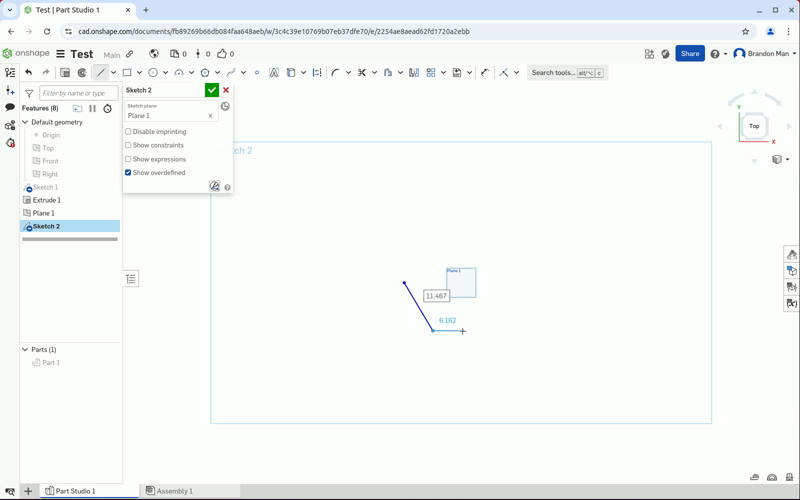
mouse_move(489, 330)
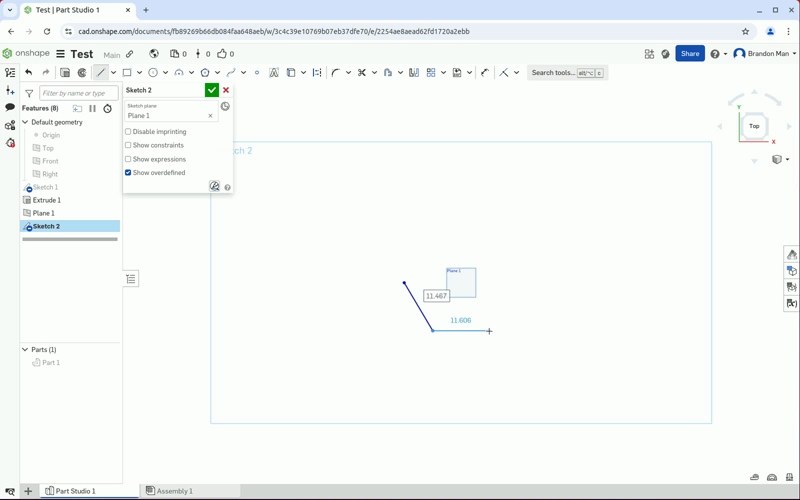
click(489, 330)
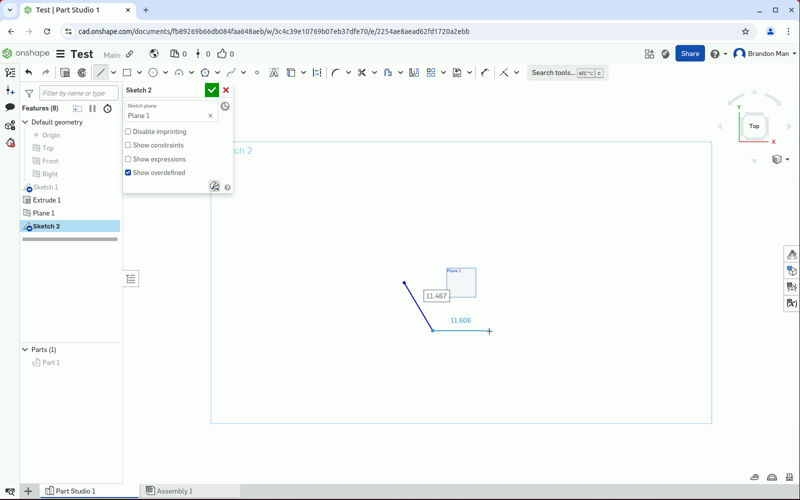
key_up(shift)
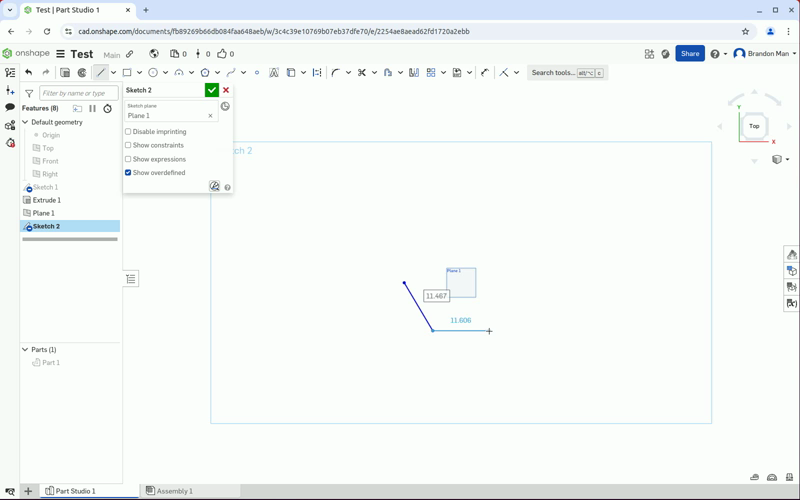
key_down(shift)
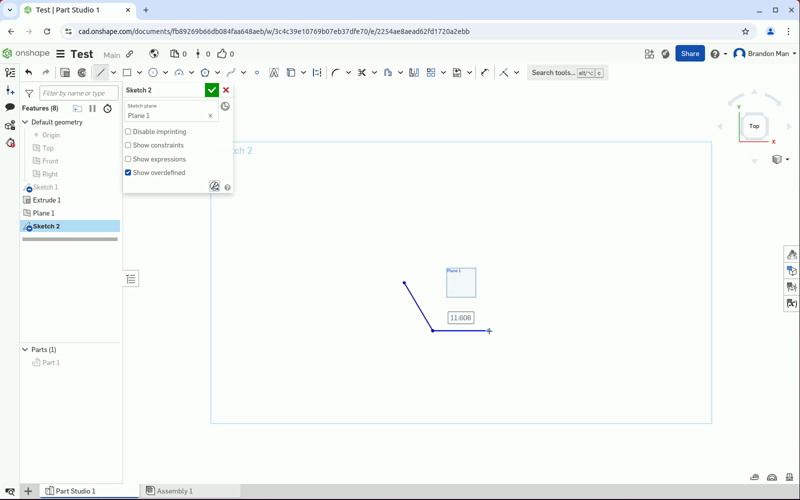
mouse_move(519, 330)
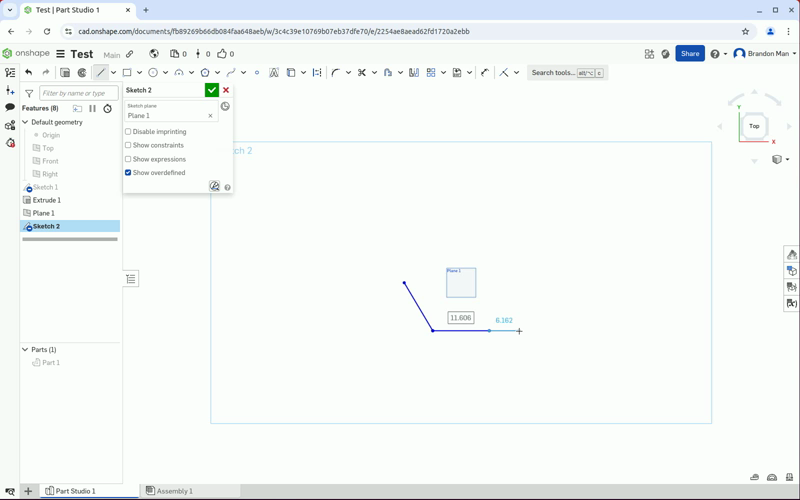
mouse_move(516, 281)
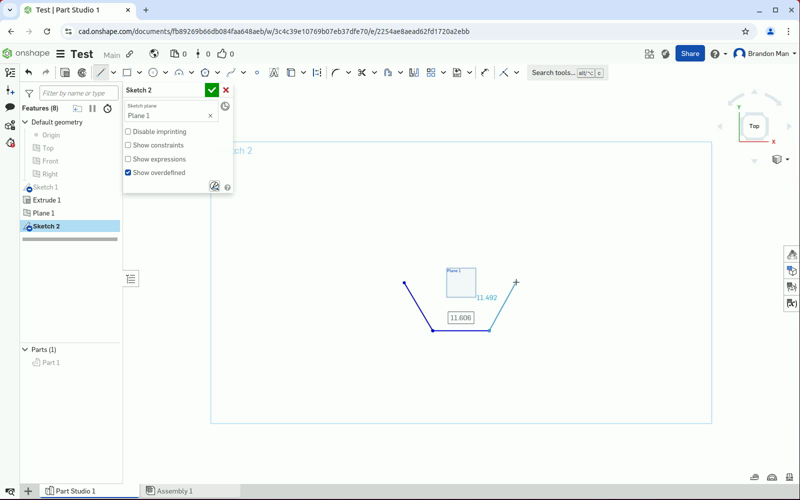
click(516, 281)
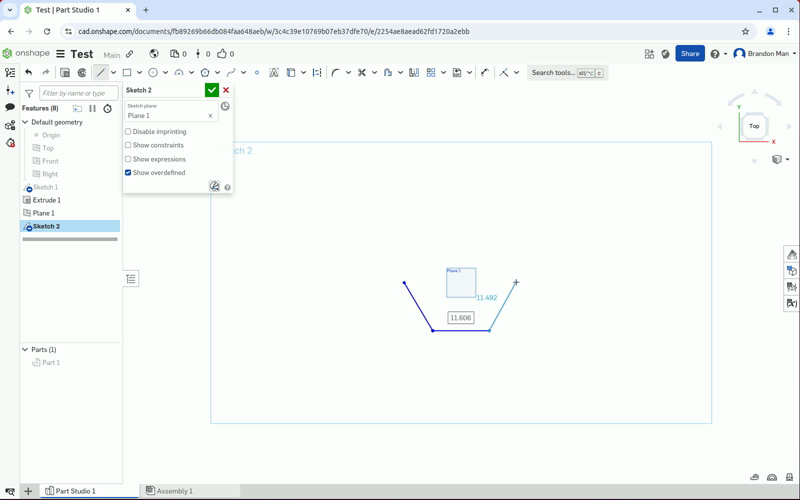
key_up(shift)
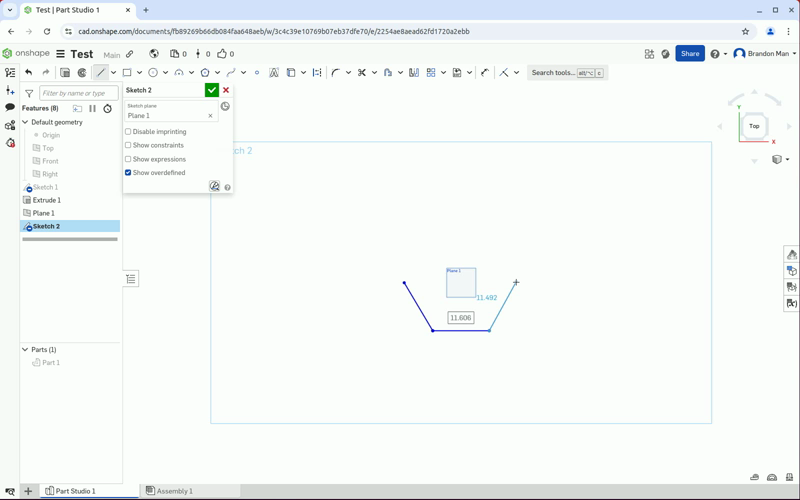
key_down(shift)
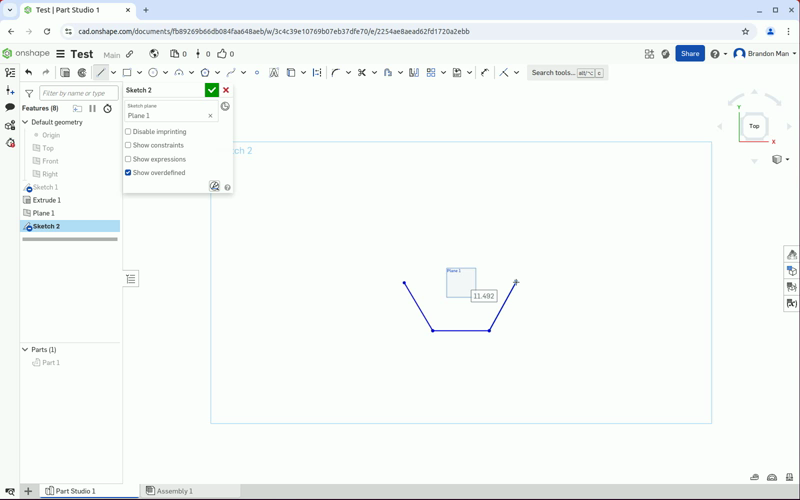
mouse_move(546, 281)
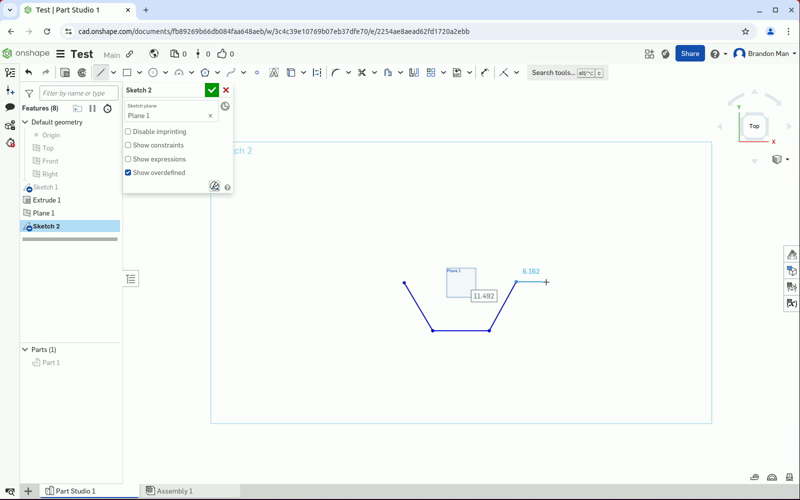
mouse_move(487, 233)
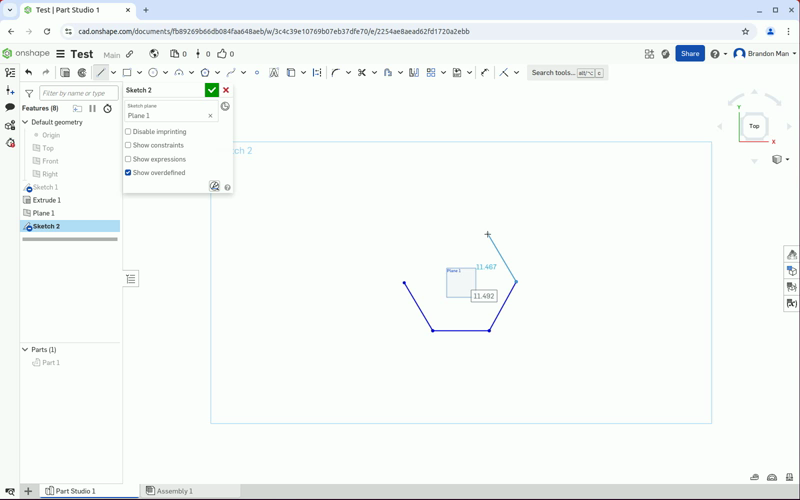
click(487, 233)
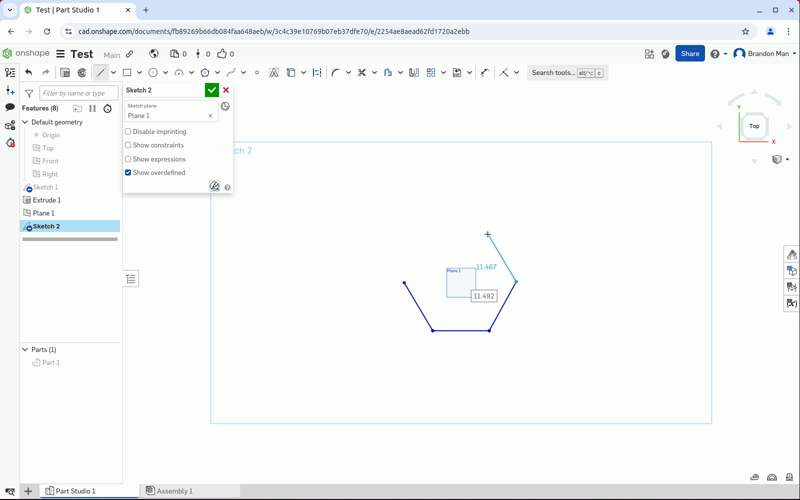
key_up(shift)
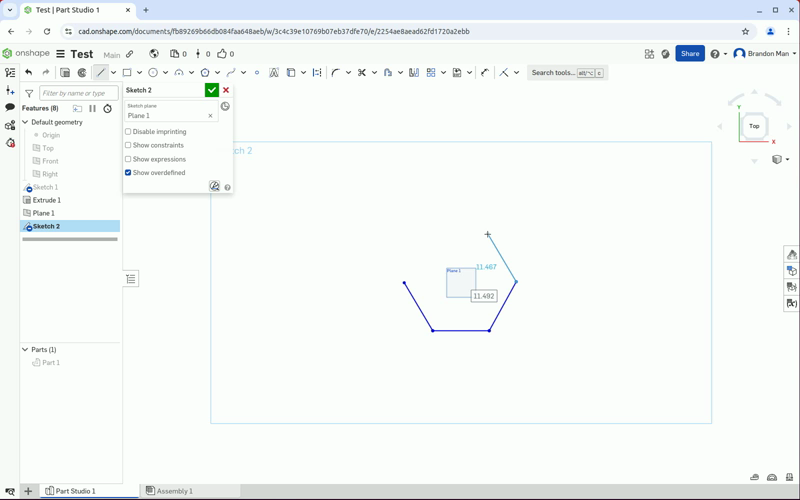
key_down(shift)
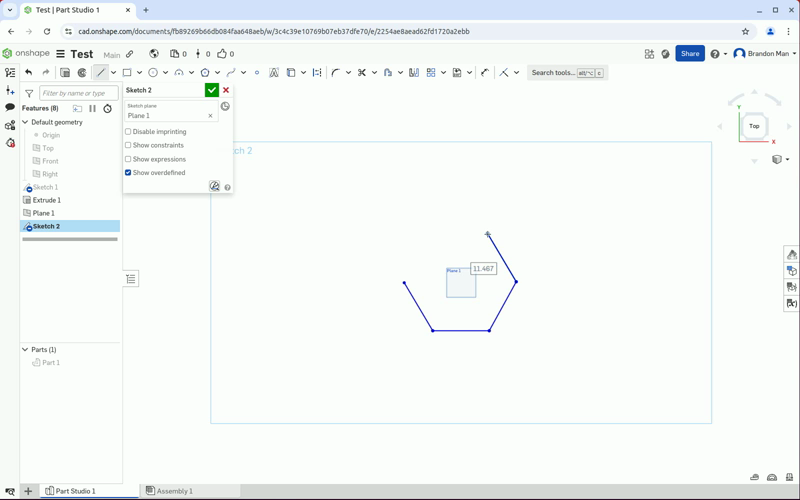
mouse_move(517, 233)
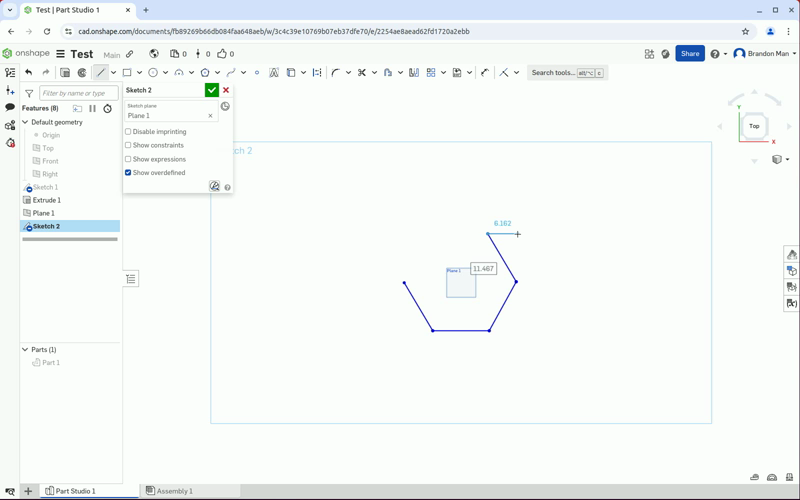
mouse_move(431, 234)
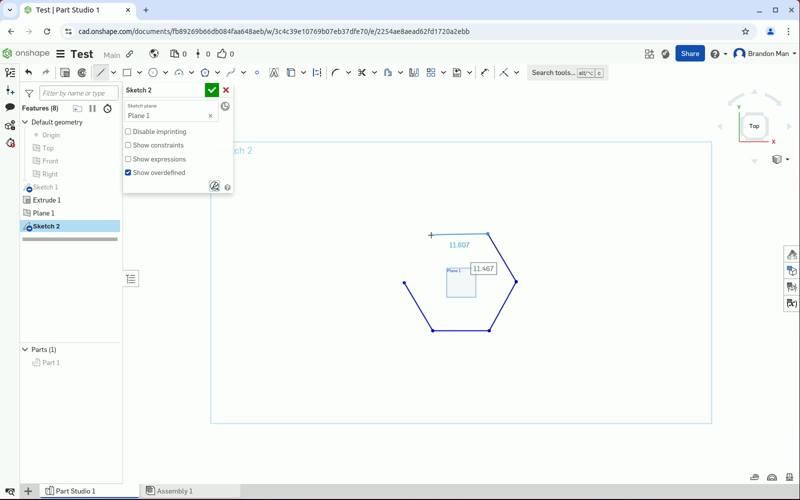
click(431, 234)
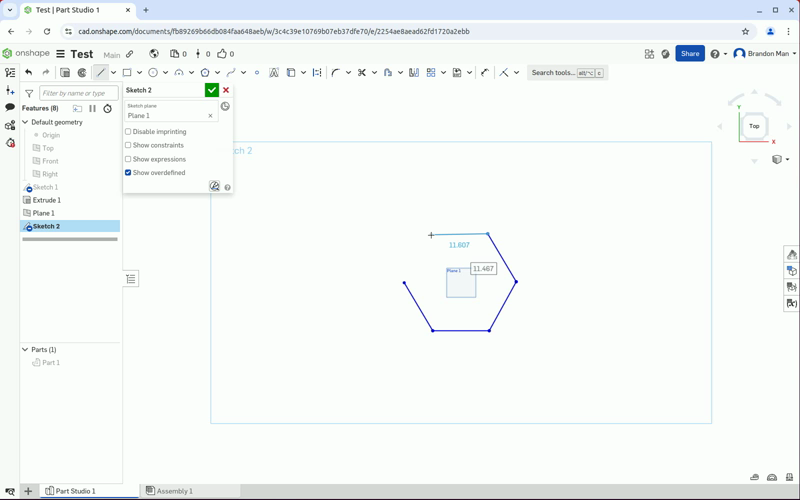
key_up(shift)
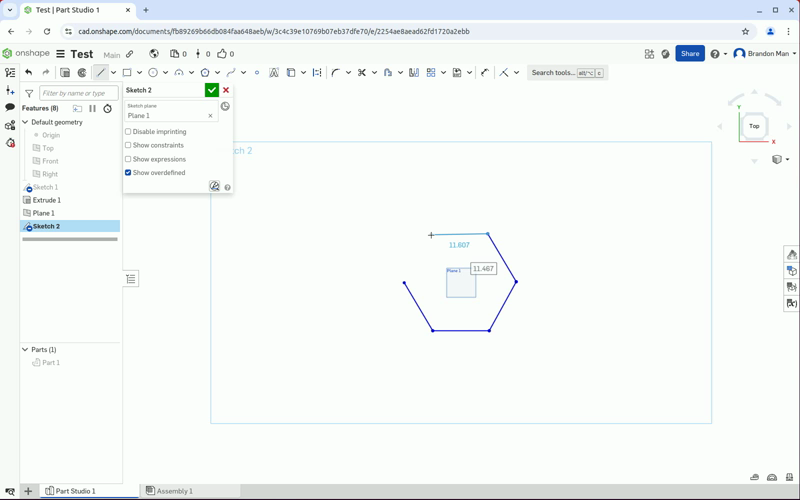
mouse_move(461, 234)
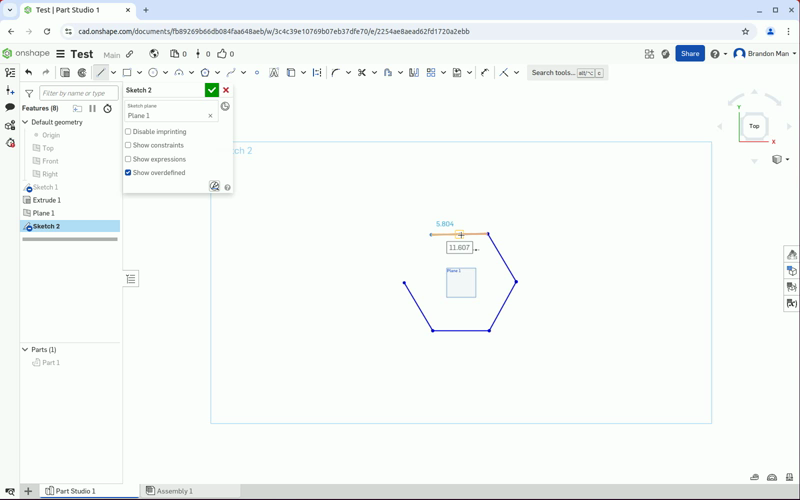
key_down(shift)
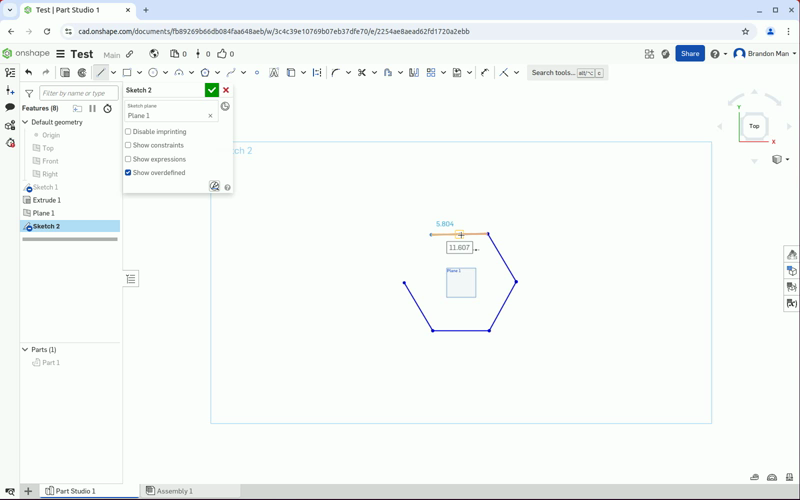
mouse_move(404, 282)
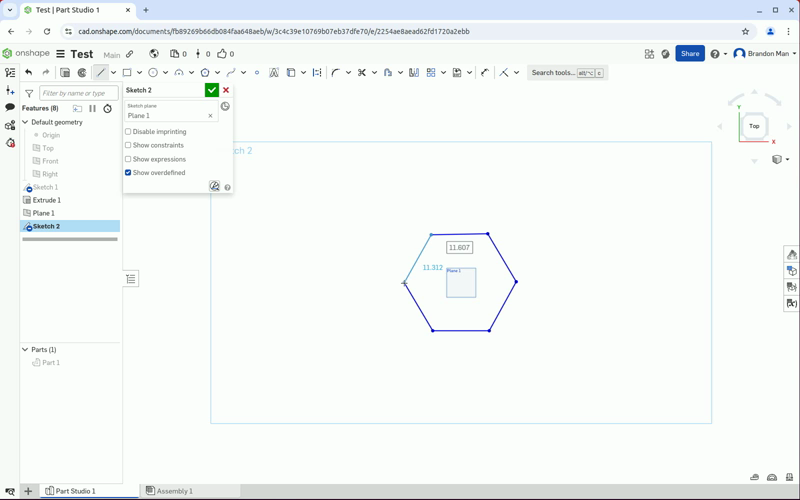
key_up(shift)
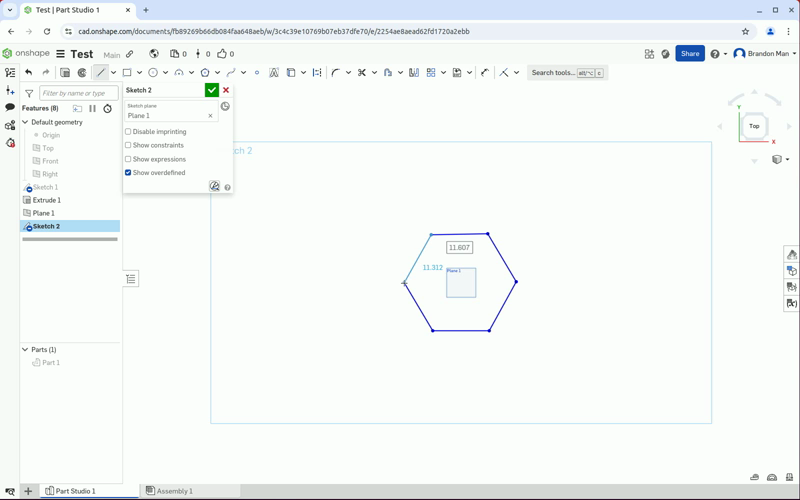
click(404, 282)
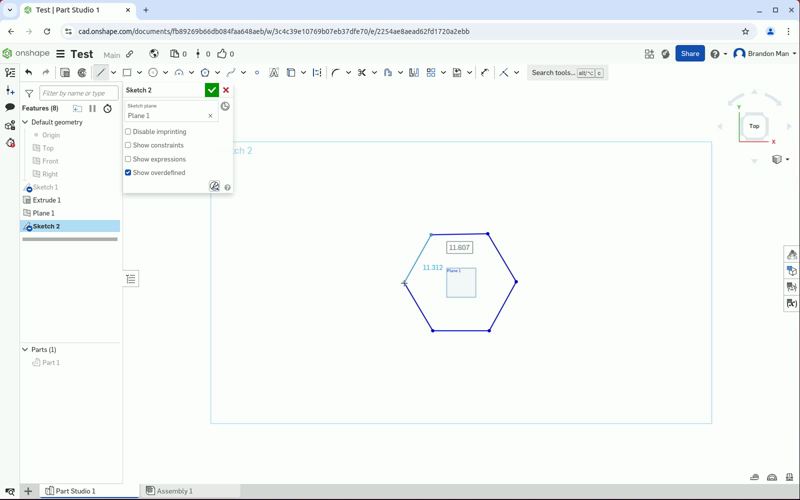
key(esc)
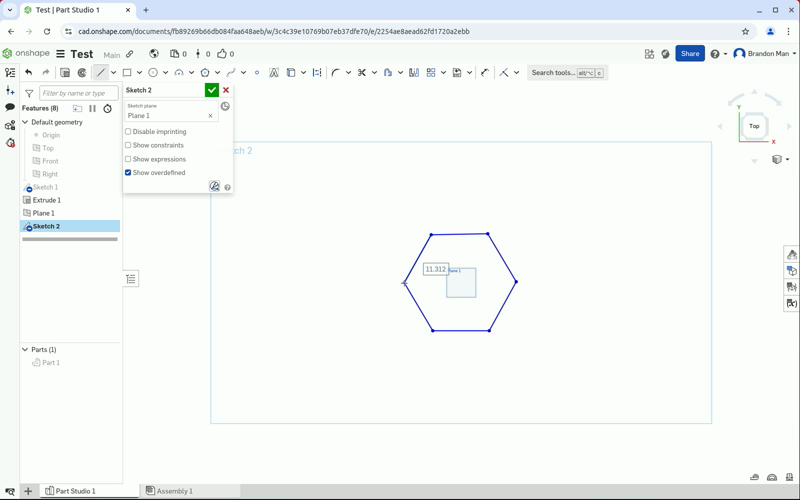
mouse_move(447, 263)
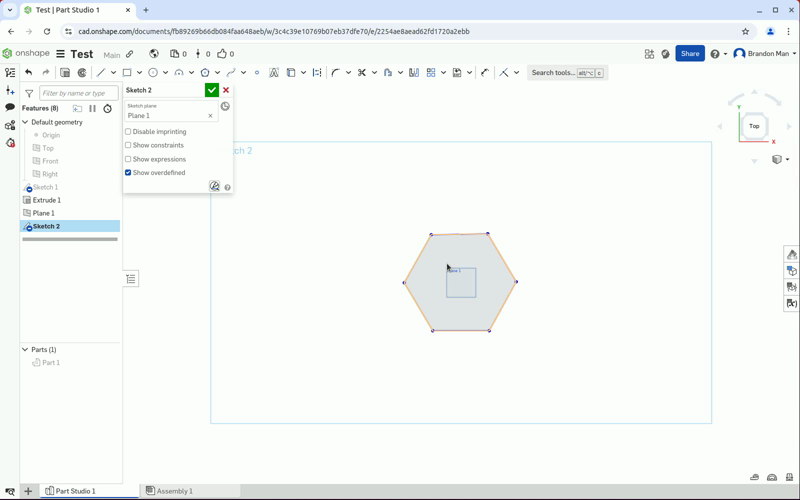
click(447, 263)
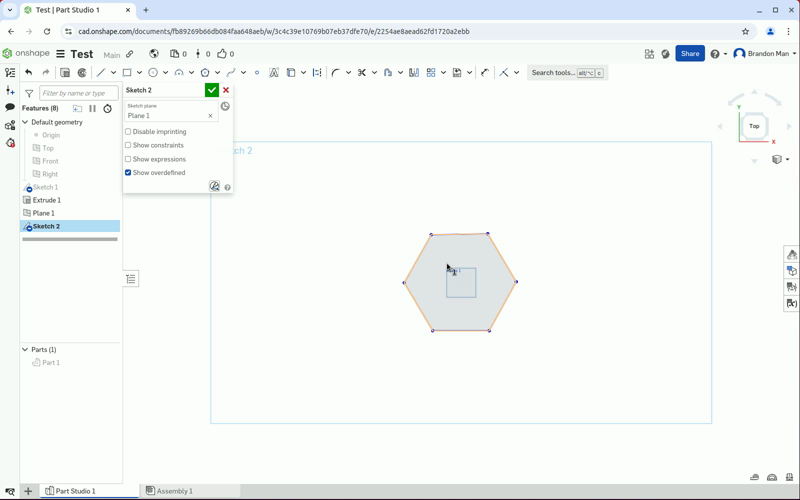
mouse_move(73, 352)
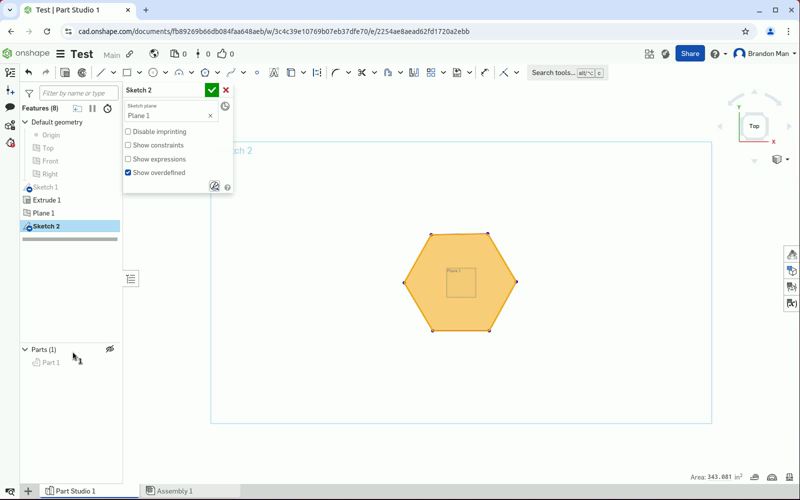
key(shift+y)
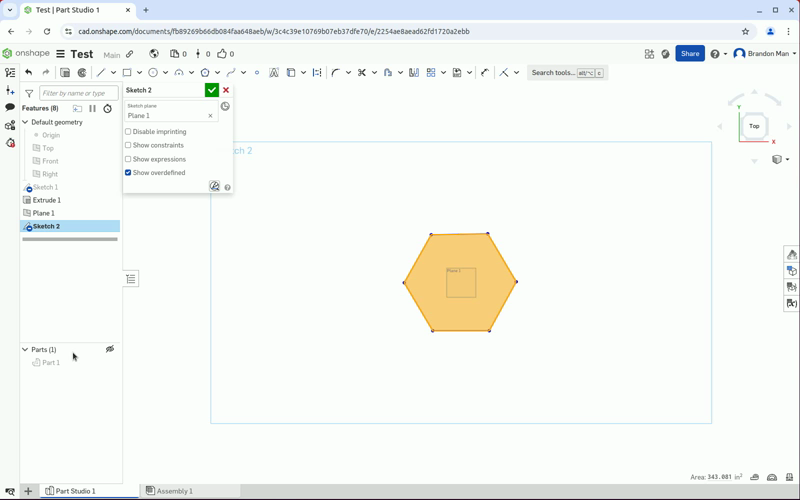
key(shift+e)
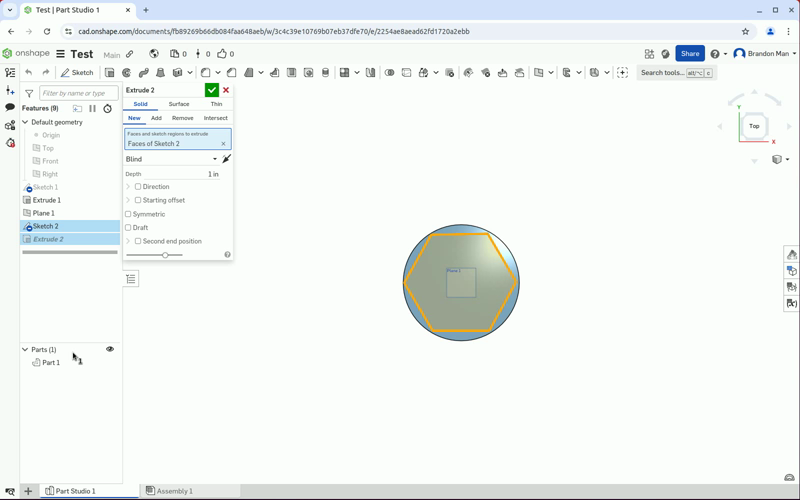
mouse_move(143, 106)
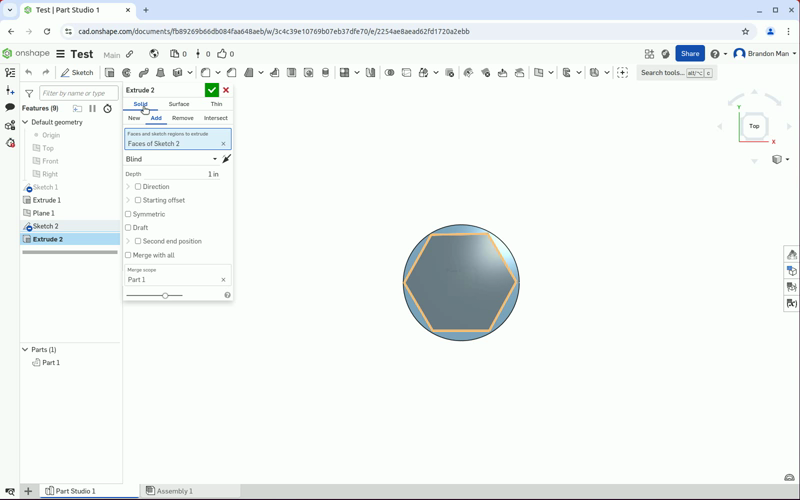
click(143, 106)
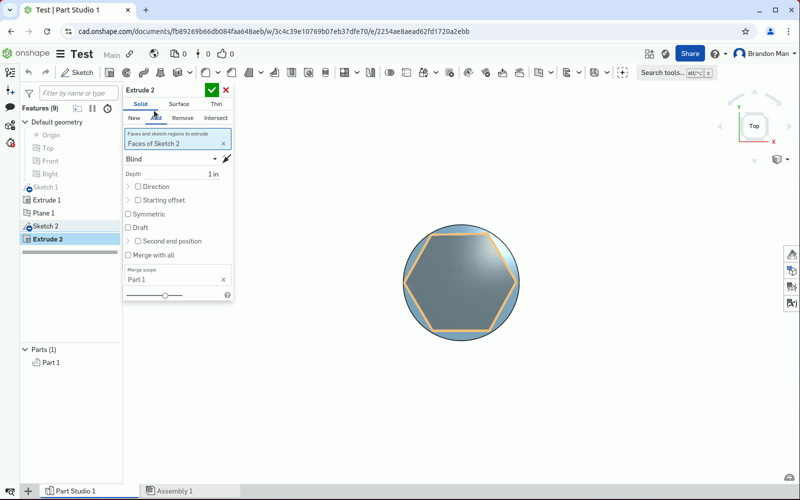
mouse_move(186, 120)
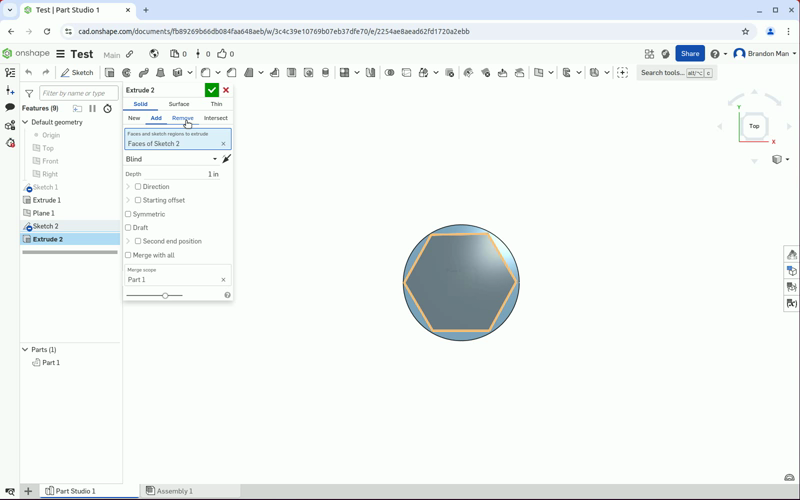
click(186, 120)
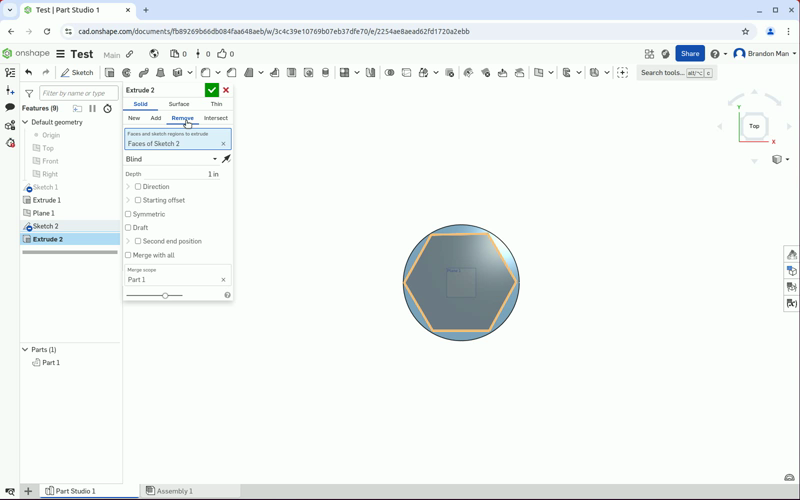
key(tab, 4)
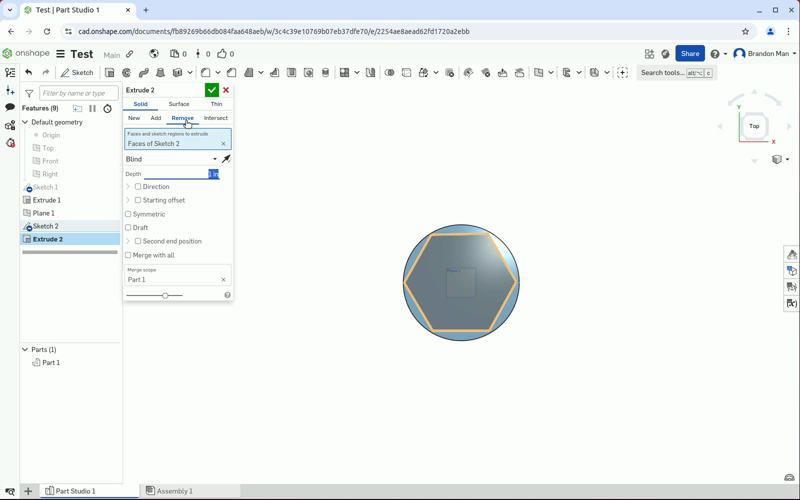
text(8.906)
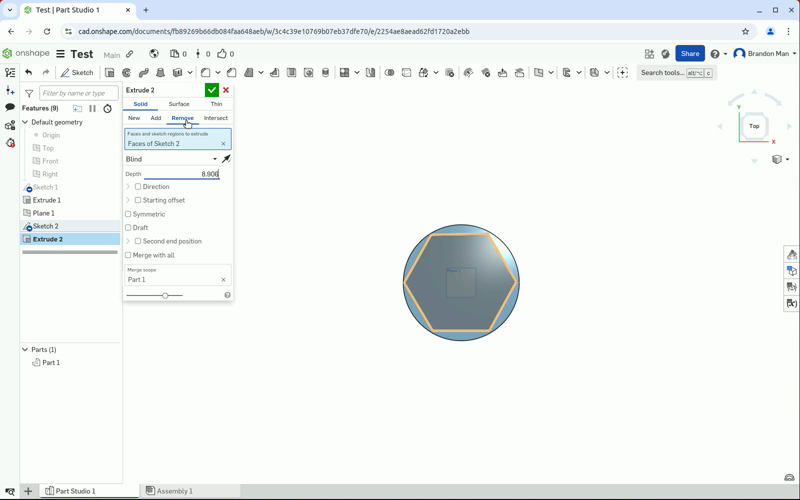
key(tab, 6)
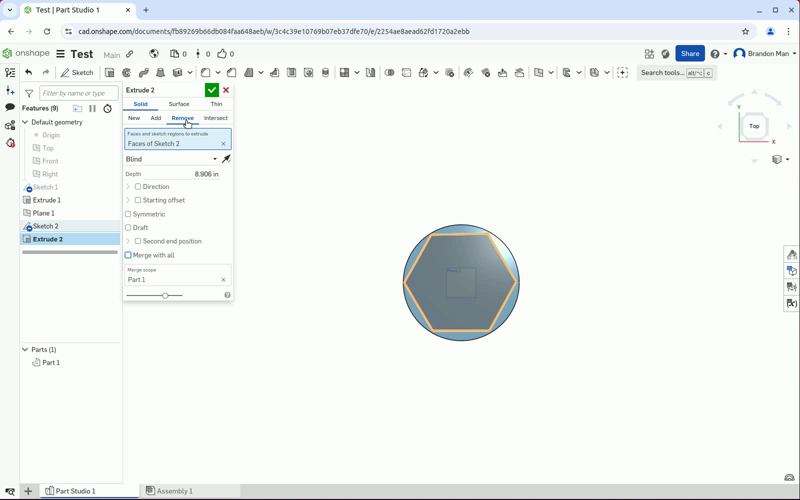
key(space)
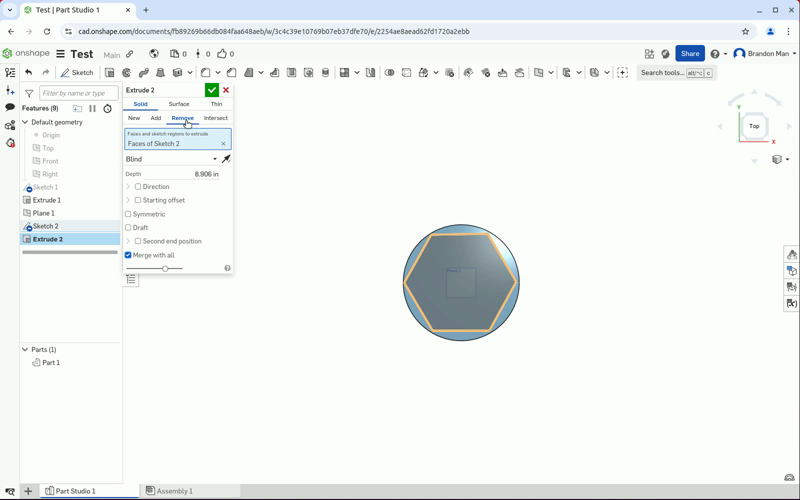
key(enter)
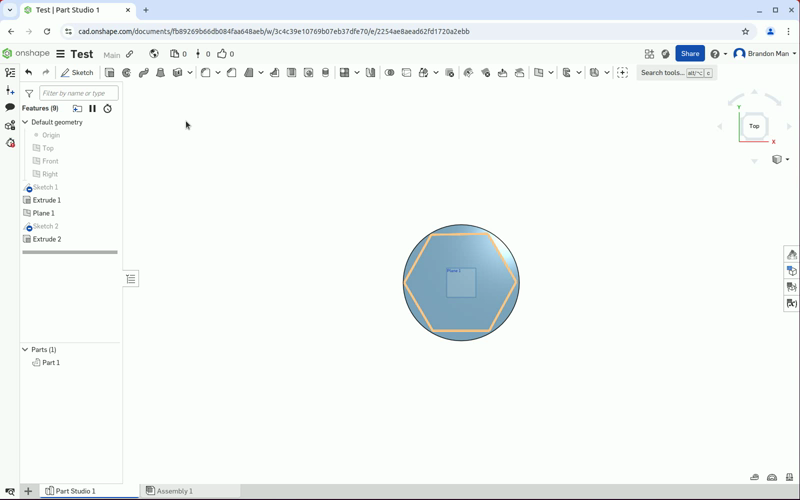
key(shift+h)
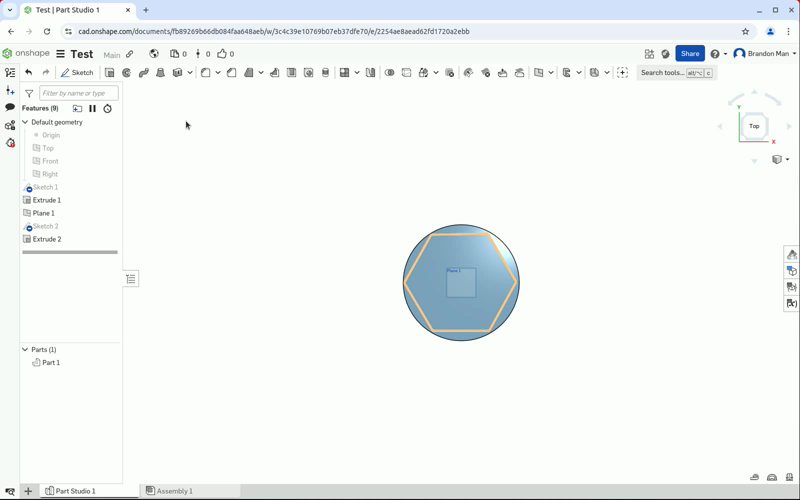
key(shift+h)
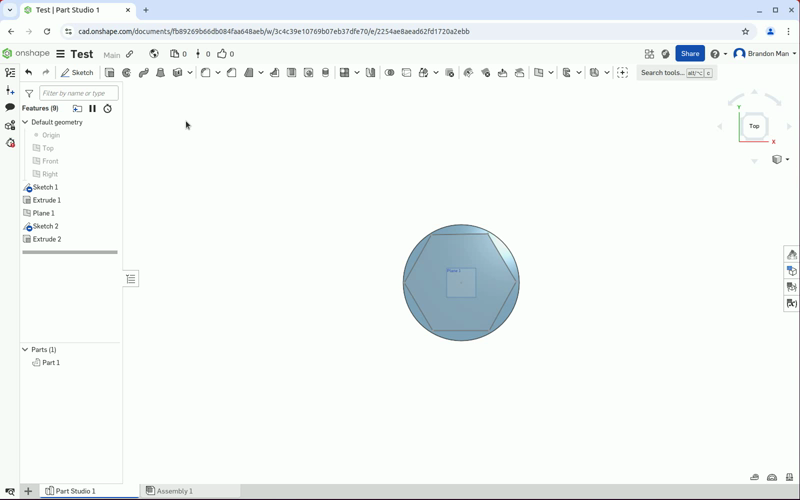
key(shift+7)
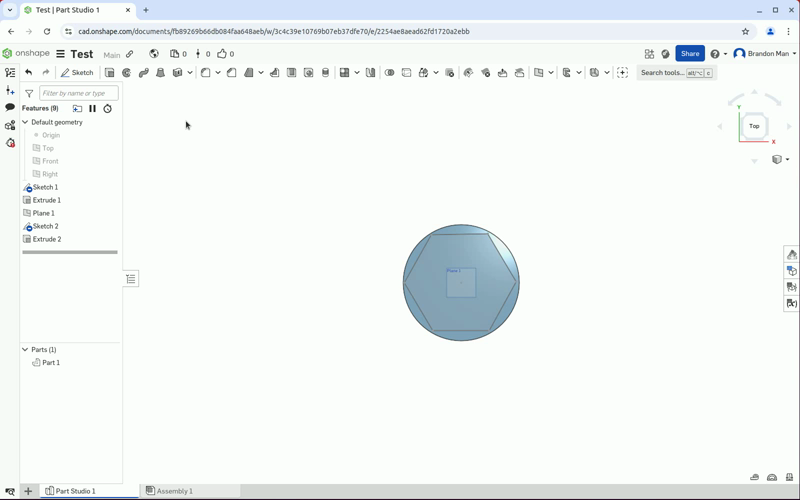
key(up, 3)
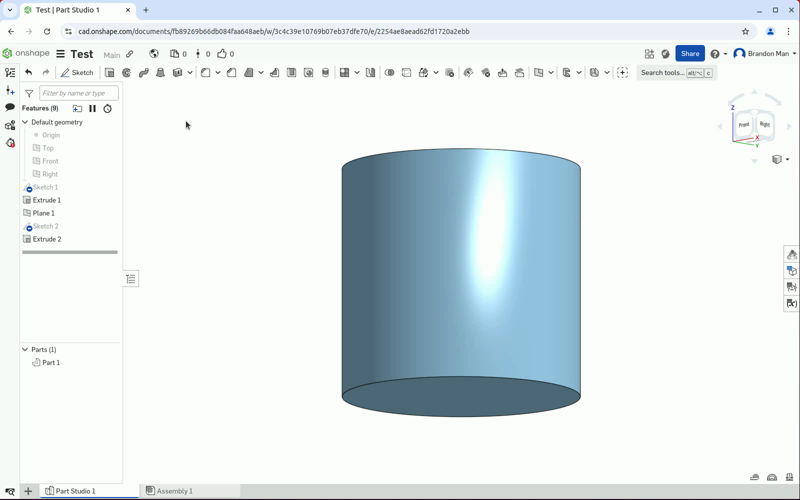
key(left, 3)
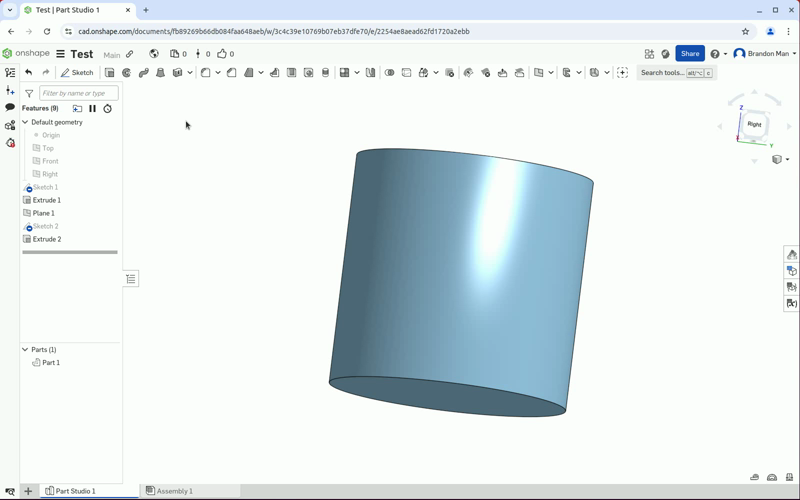
key(right, 3)
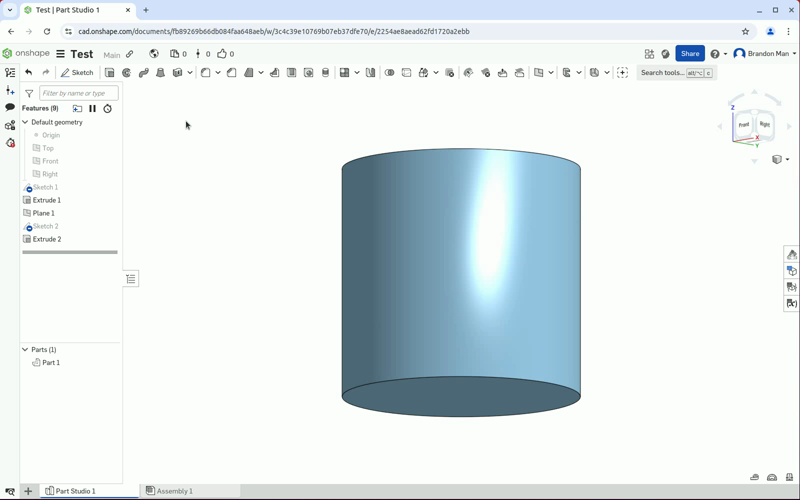
key(down, 3)
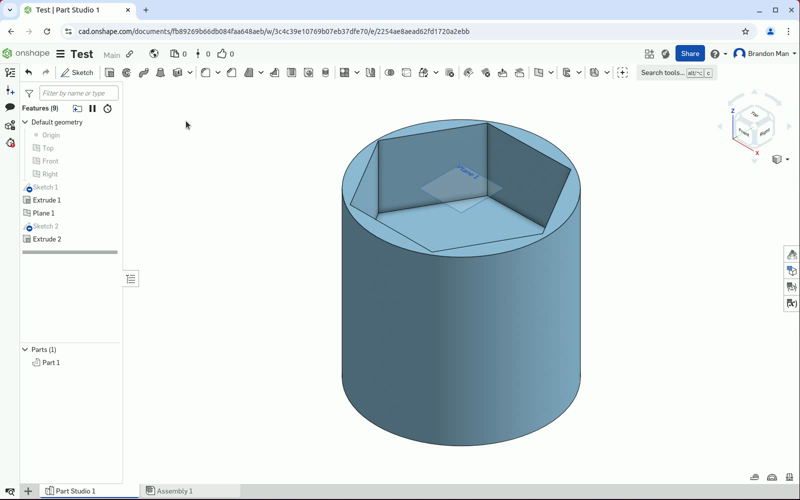
mouse_move(73, 189)
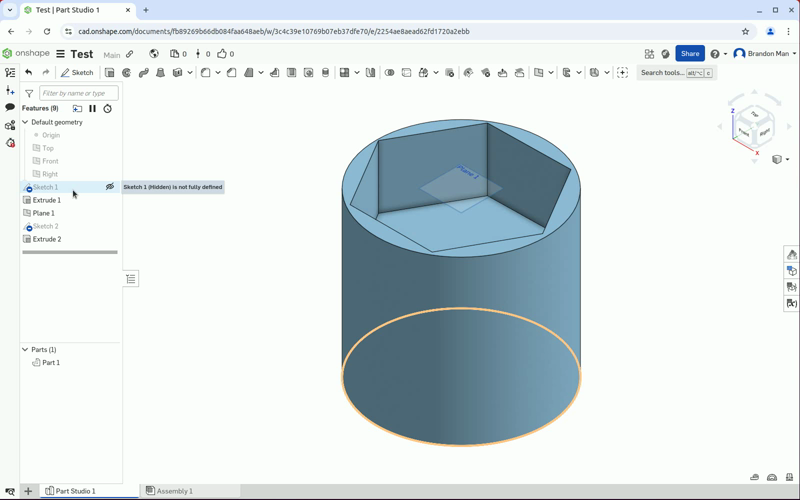
click(73, 189)